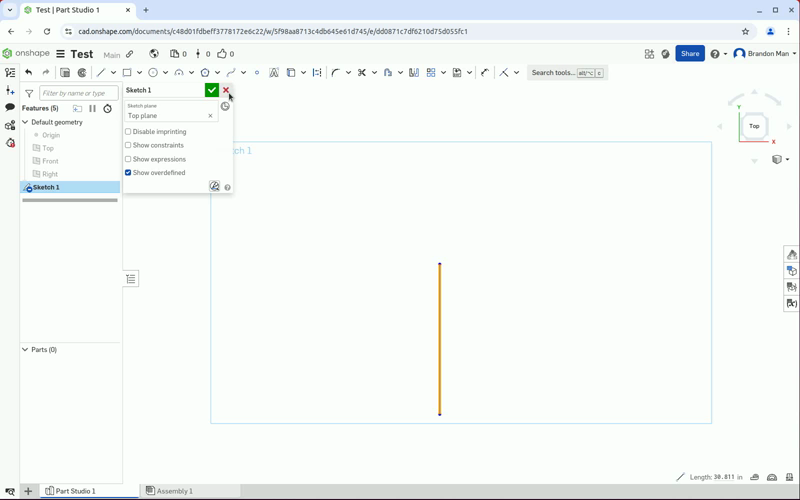
key(shift+h)
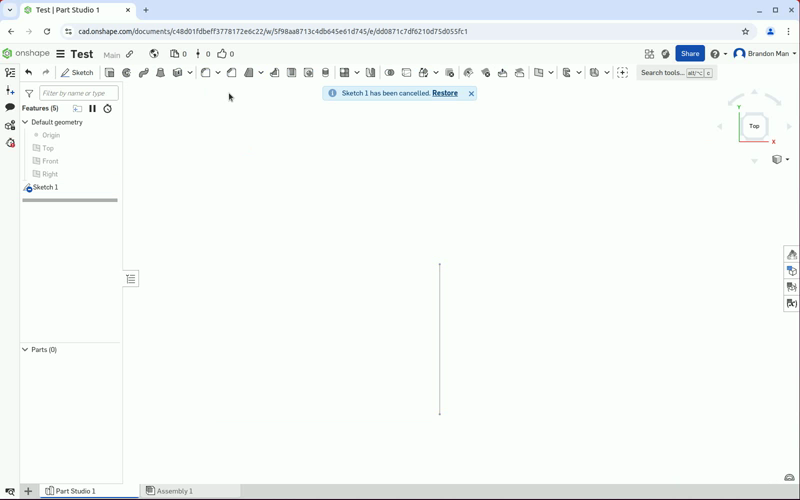
key(shift+s)
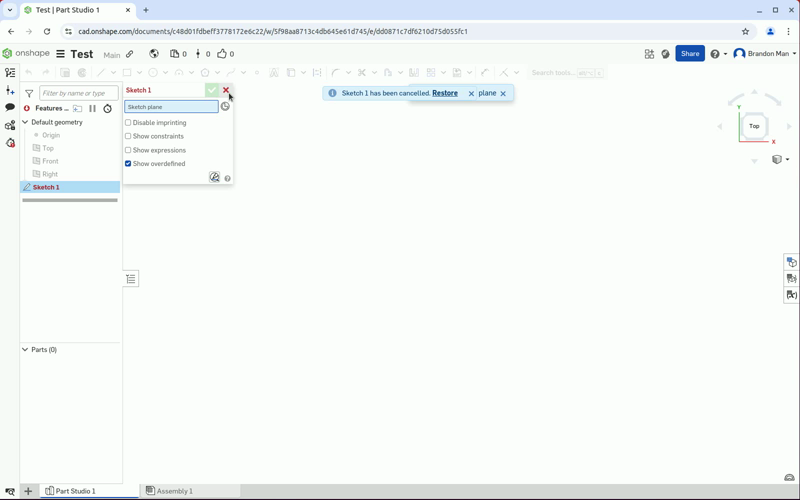
mouse_move(73, 150)
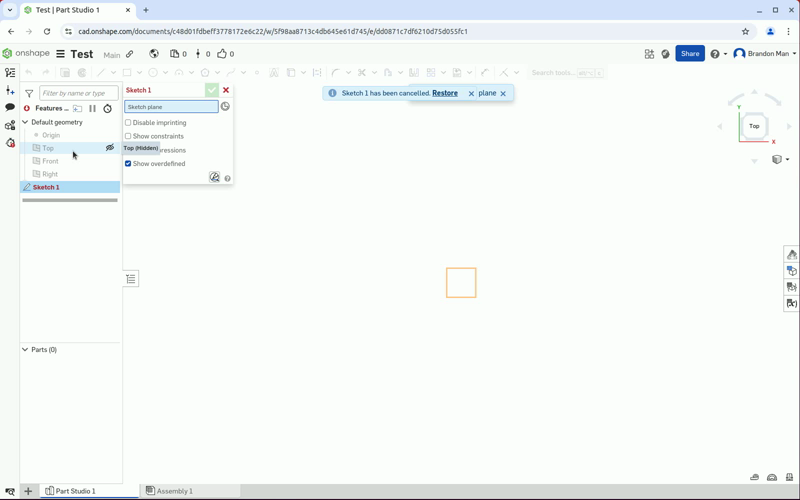
click(73, 150)
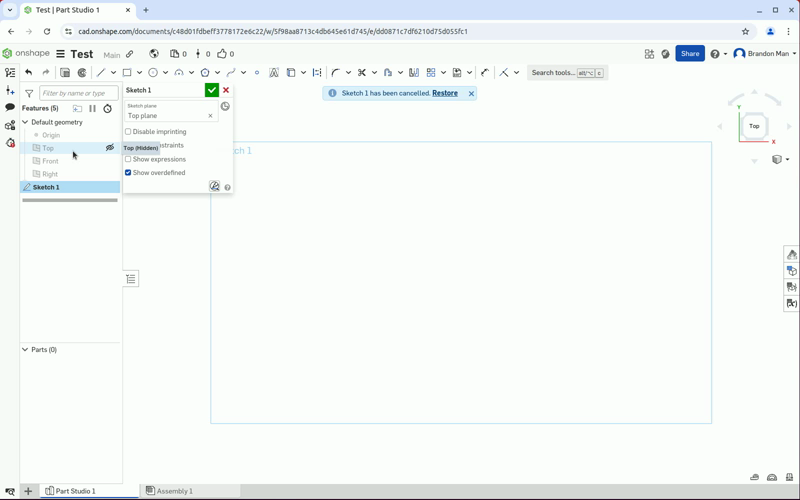
mouse_move(73, 352)
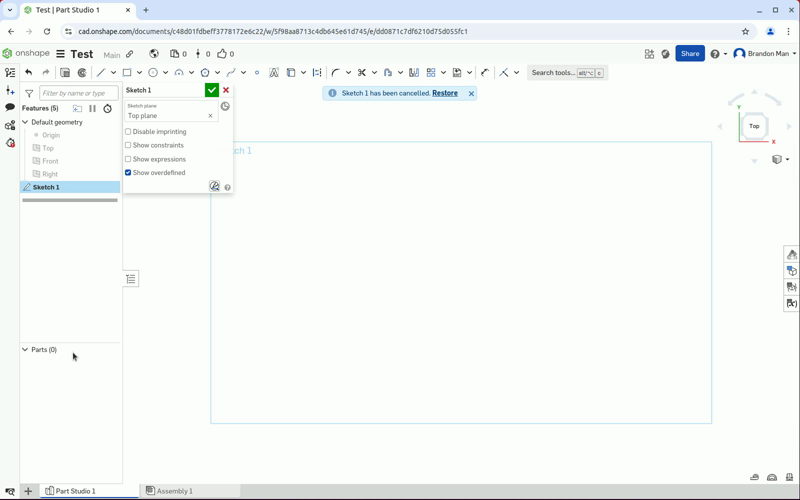
key(y)
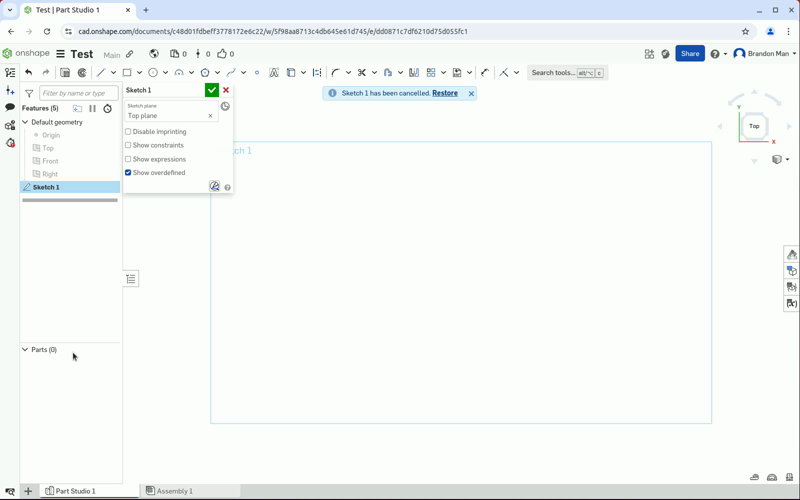
key(c)
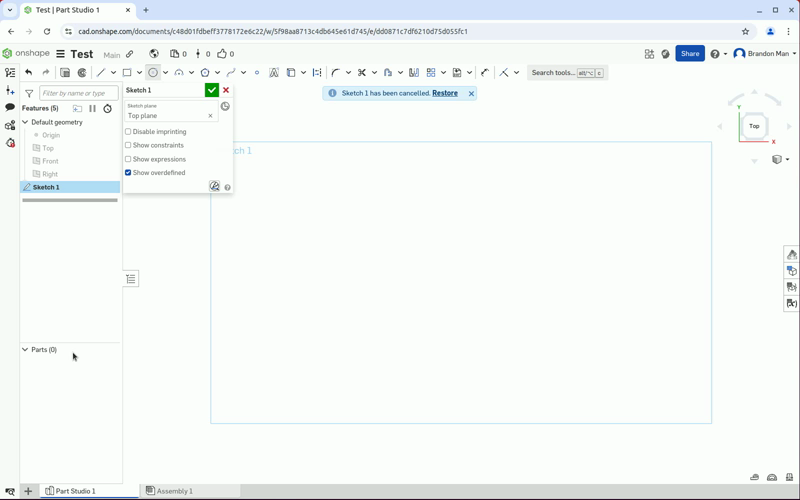
key_down(shift)
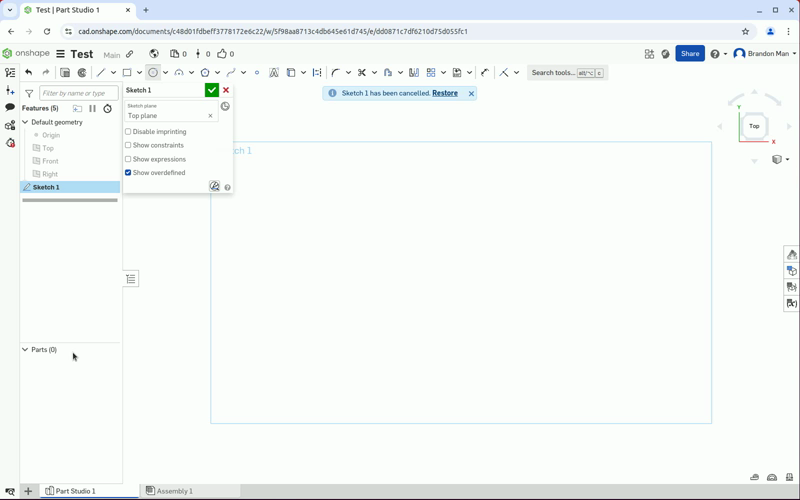
mouse_move(380, 282)
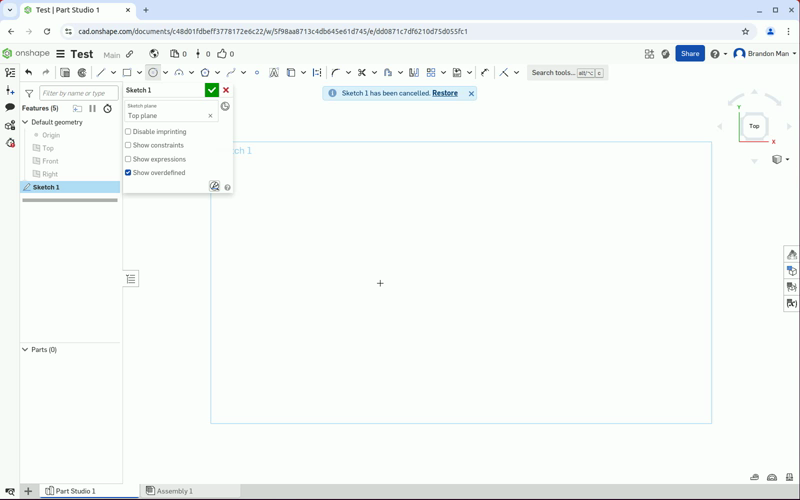
click(380, 282)
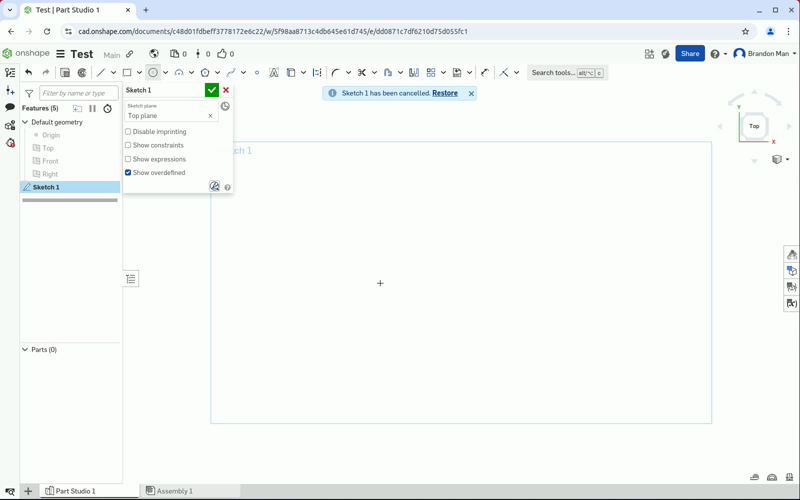
key_up(shift)
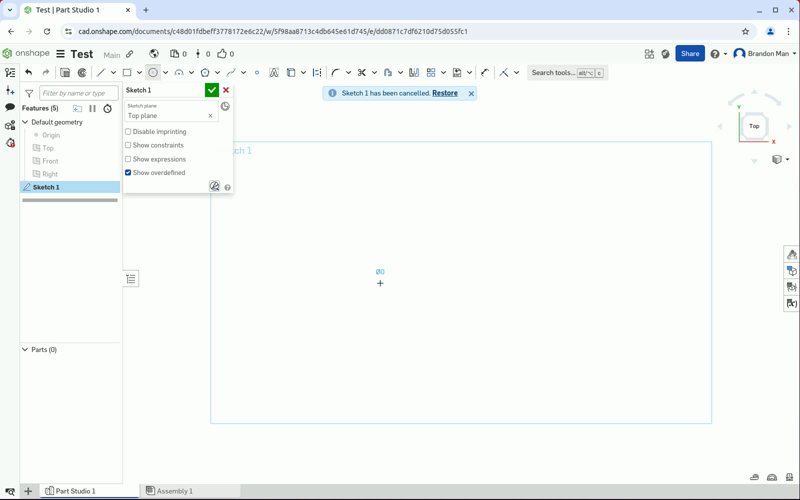
mouse_move(411, 282)
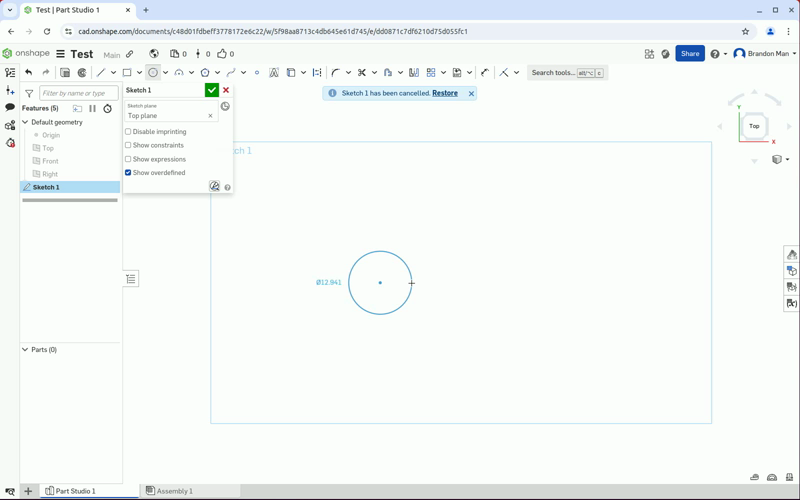
click(411, 282)
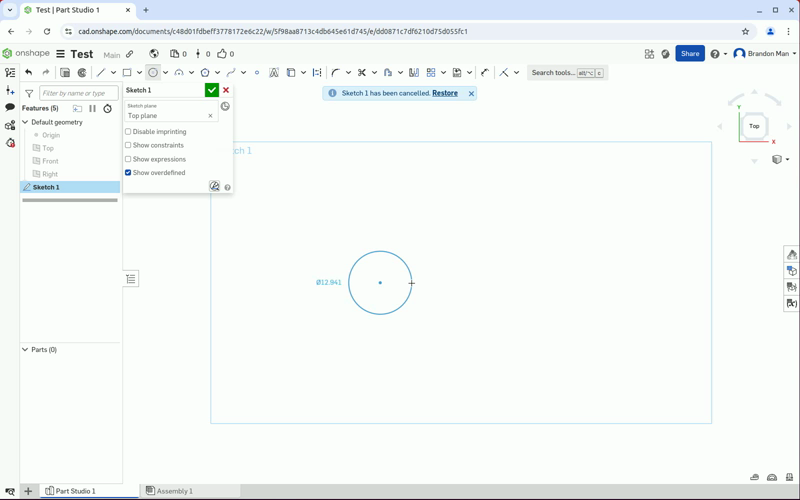
key(esc)
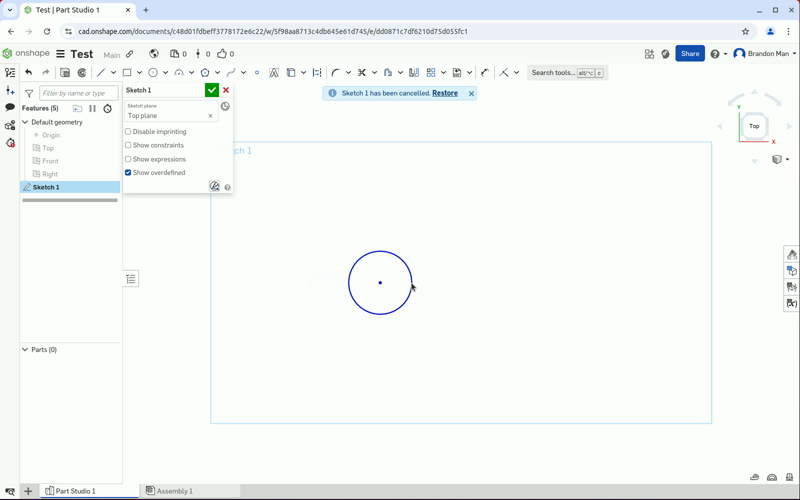
mouse_move(401, 283)
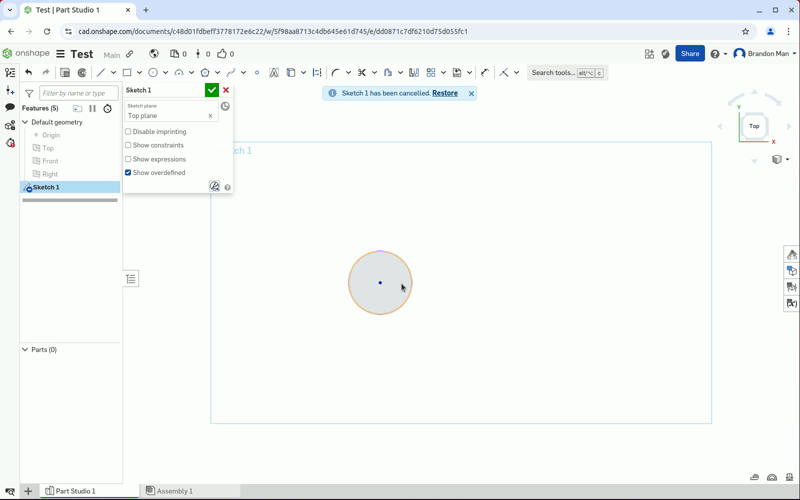
click(401, 283)
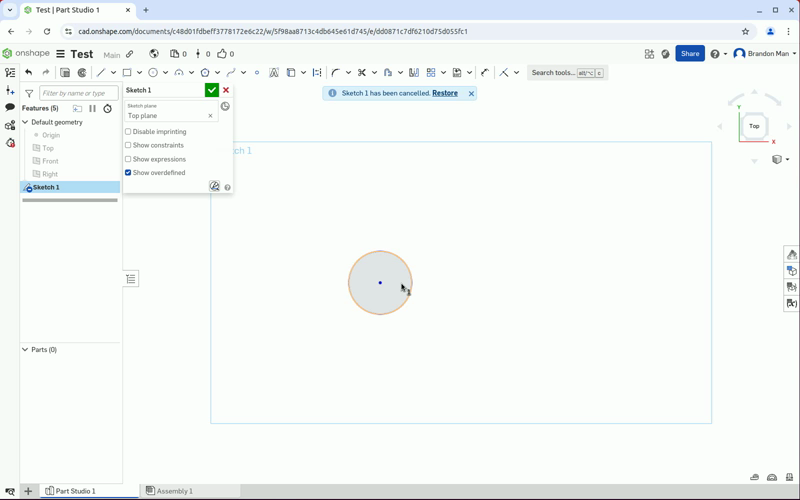
mouse_move(73, 352)
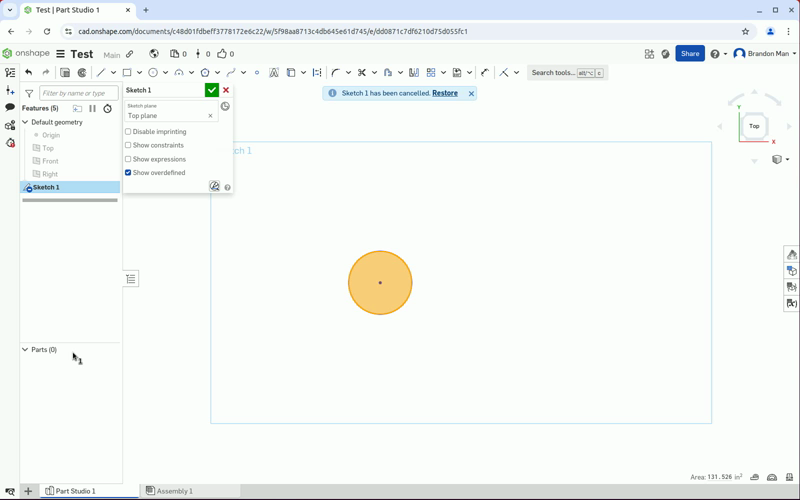
key(shift+y)
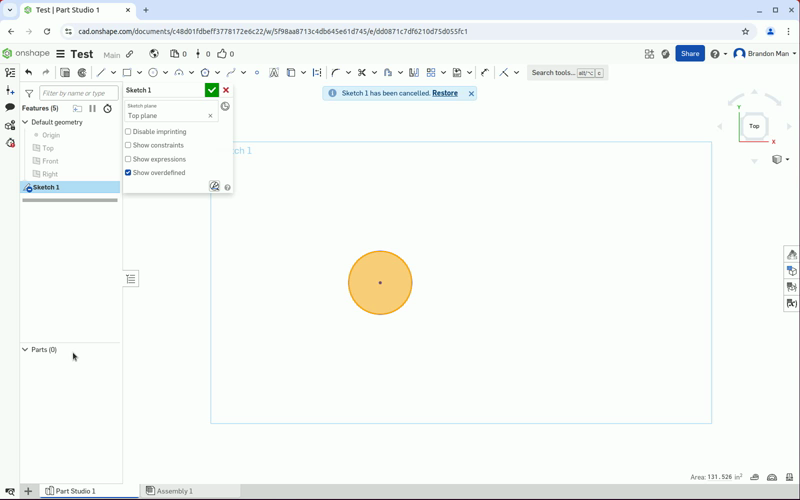
key(shift+e)
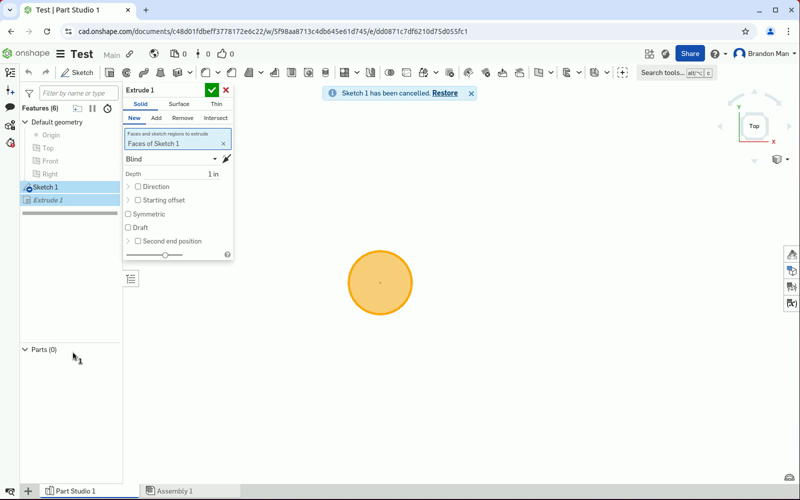
mouse_move(143, 106)
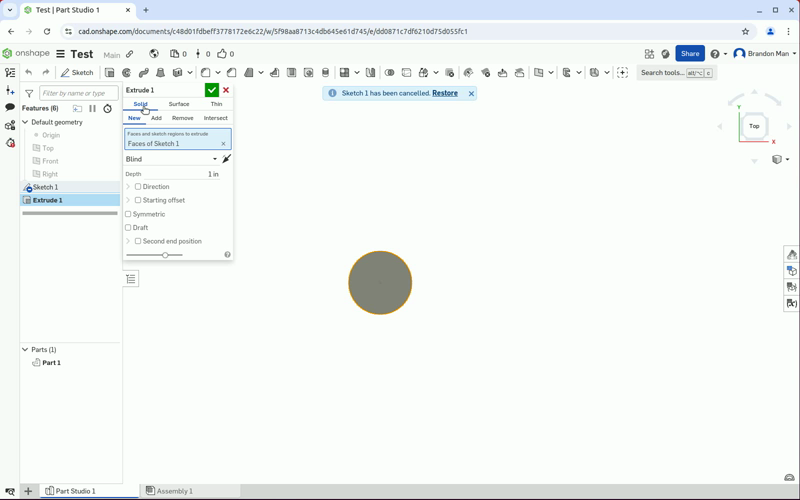
click(143, 106)
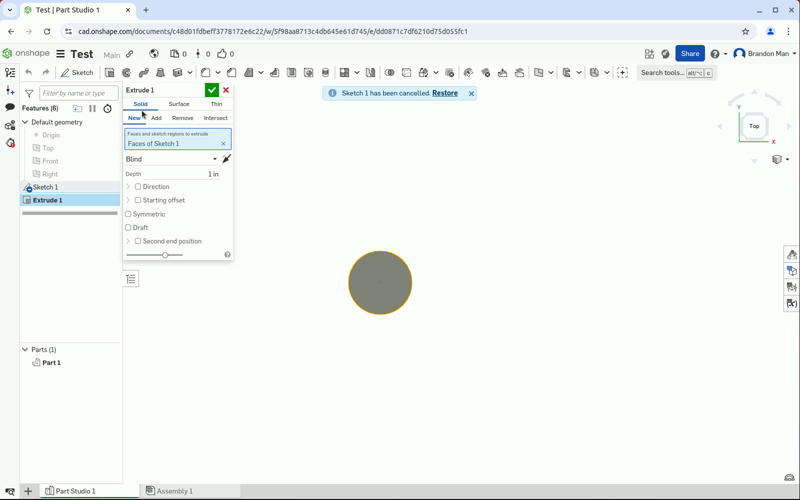
mouse_move(137, 120)
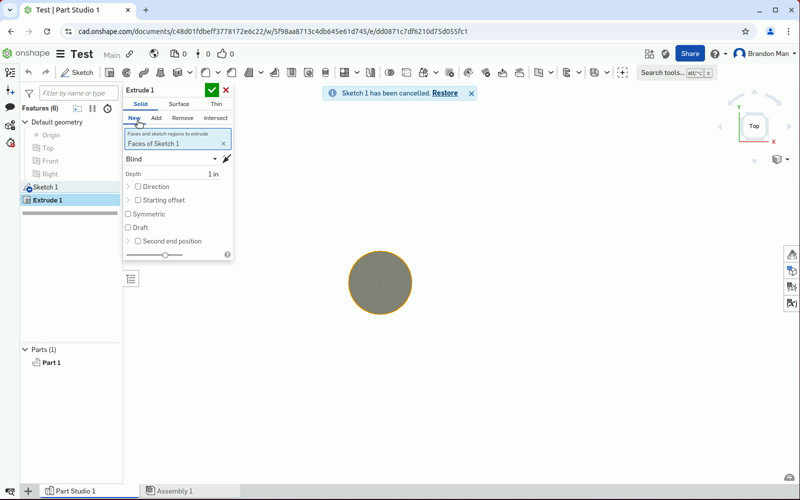
click(137, 120)
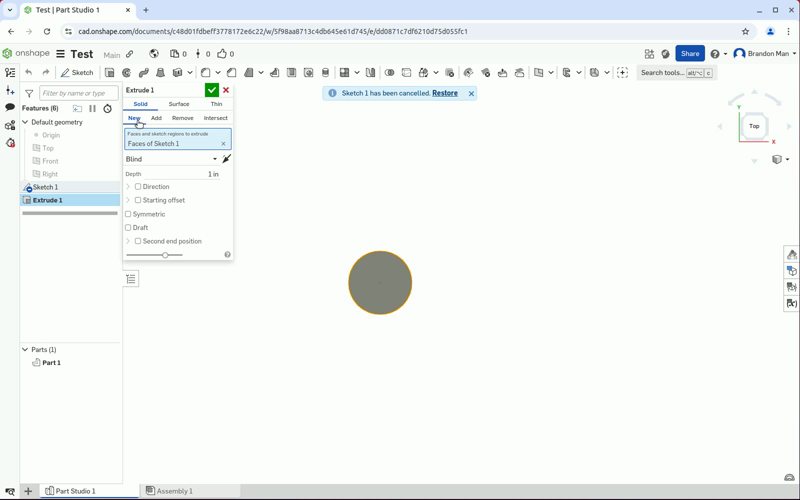
key(tab, 4)
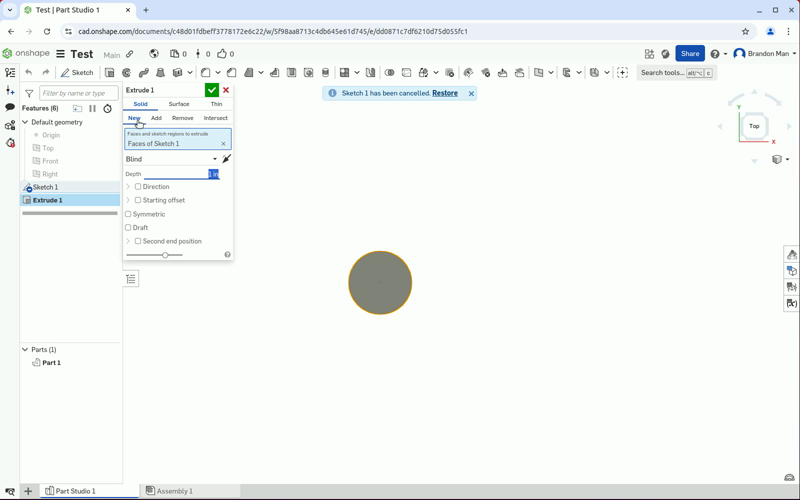
text(3.37)
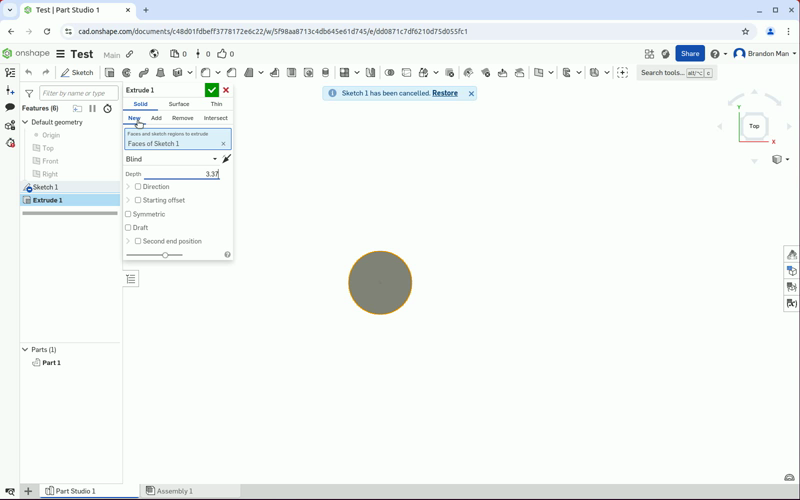
key(enter)
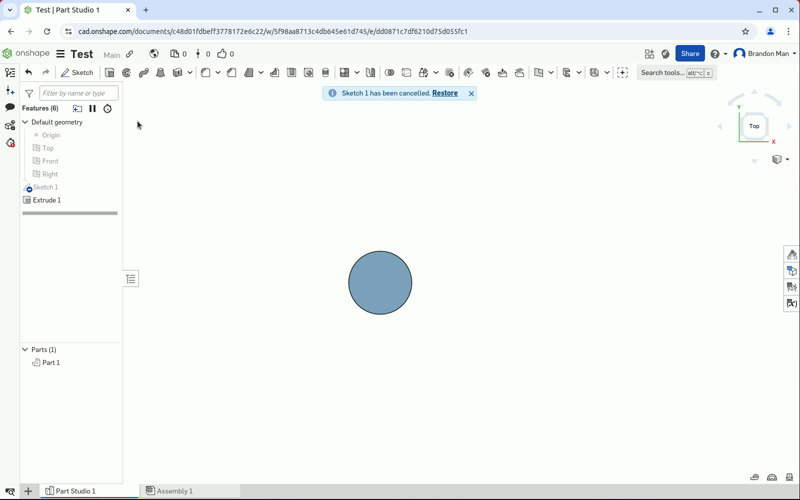
key(shift+h)
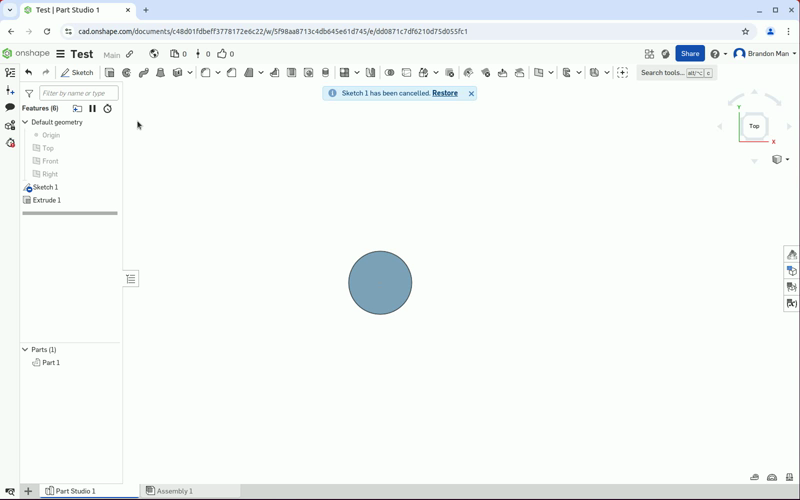
key(shift+h)
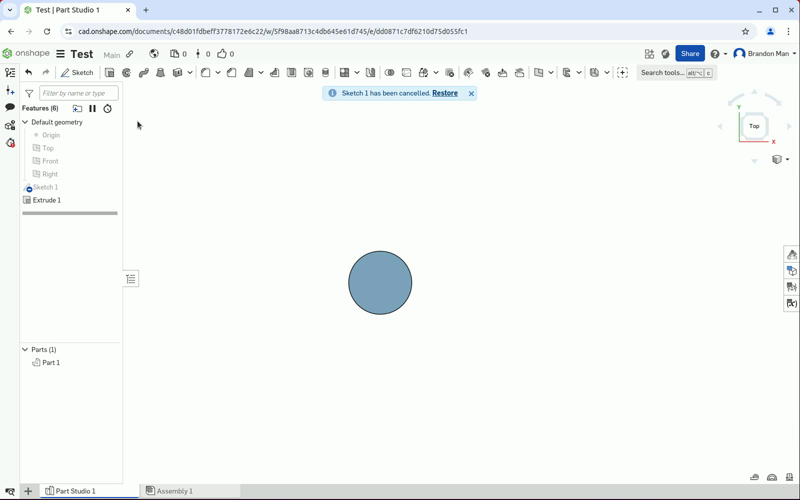
mouse_move(73, 189)
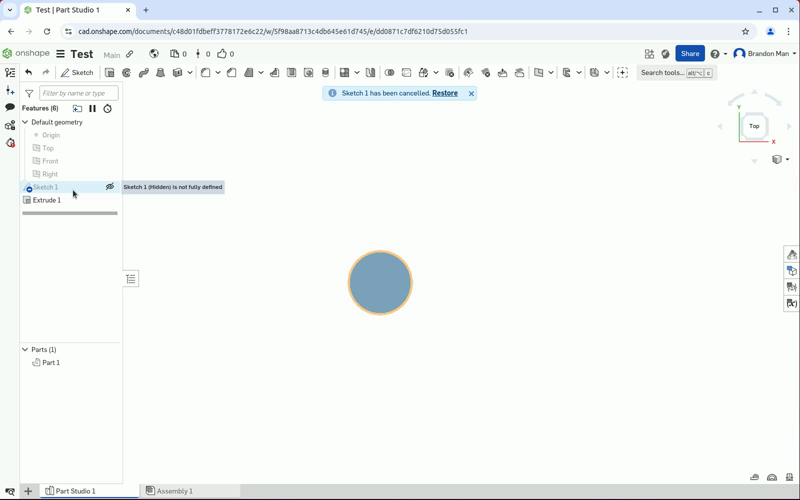
click(73, 189)
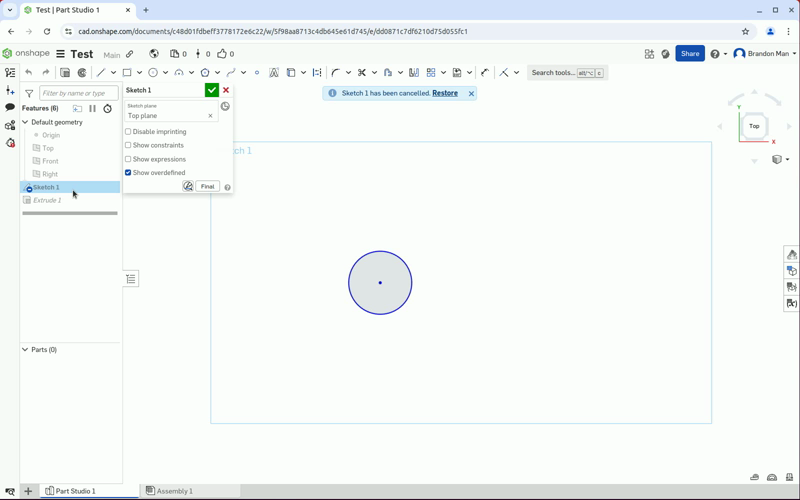
mouse_move(229, 92)
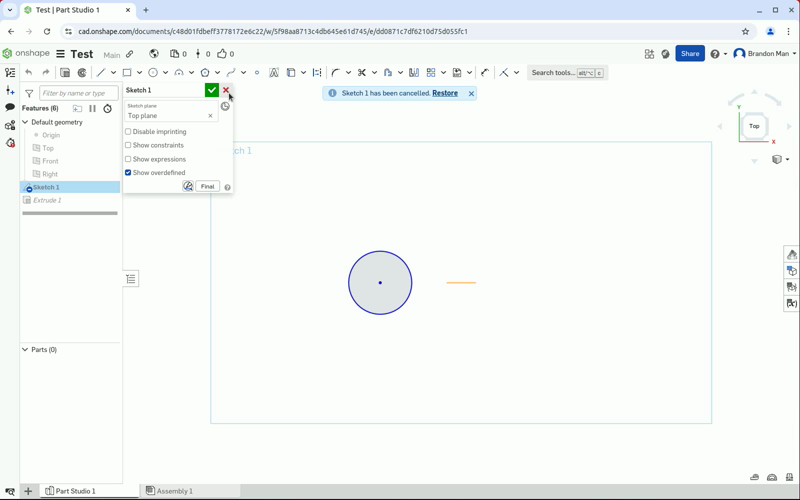
click(229, 92)
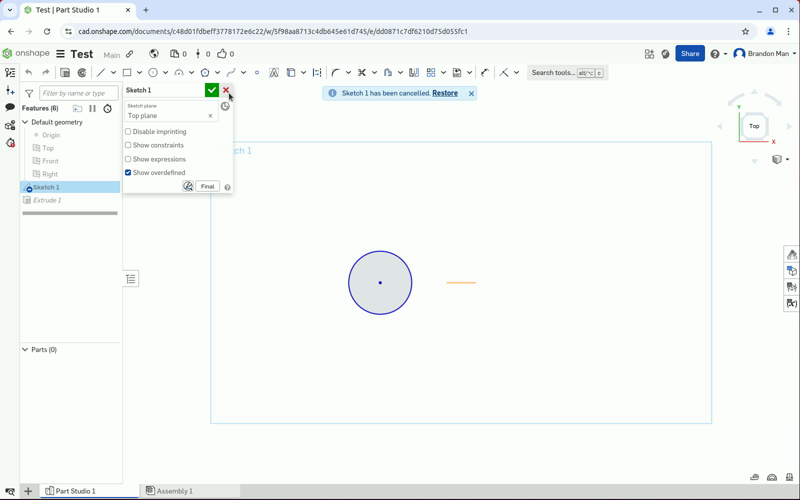
key(shift+s)
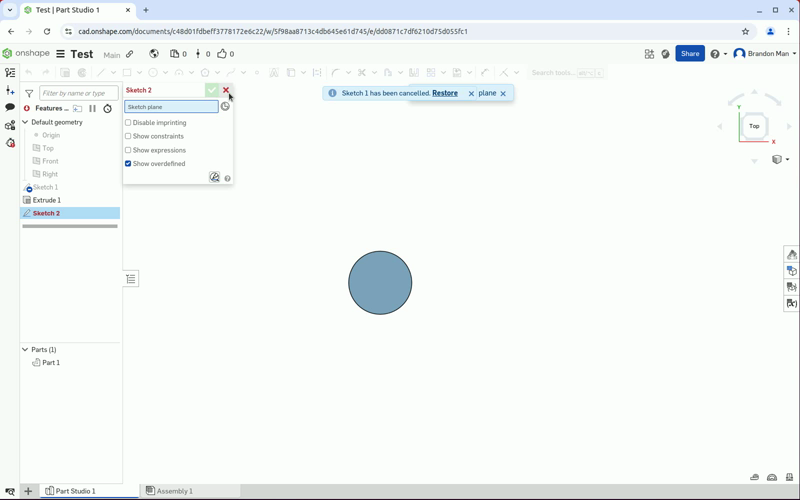
mouse_move(73, 150)
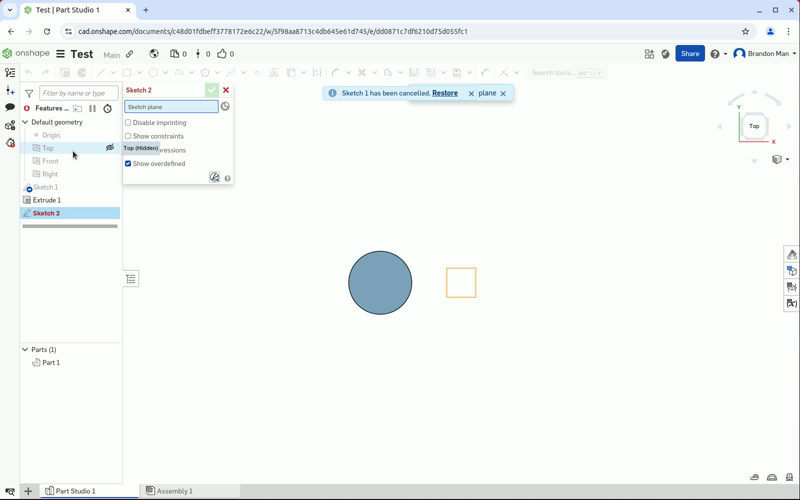
click(73, 150)
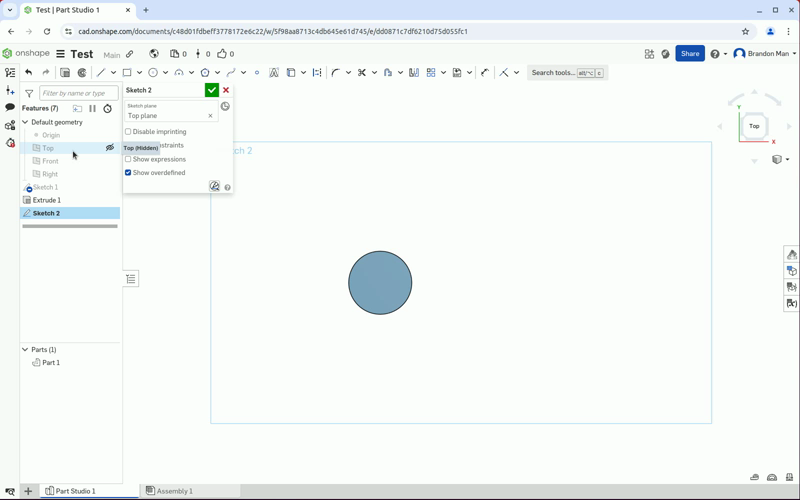
mouse_move(73, 352)
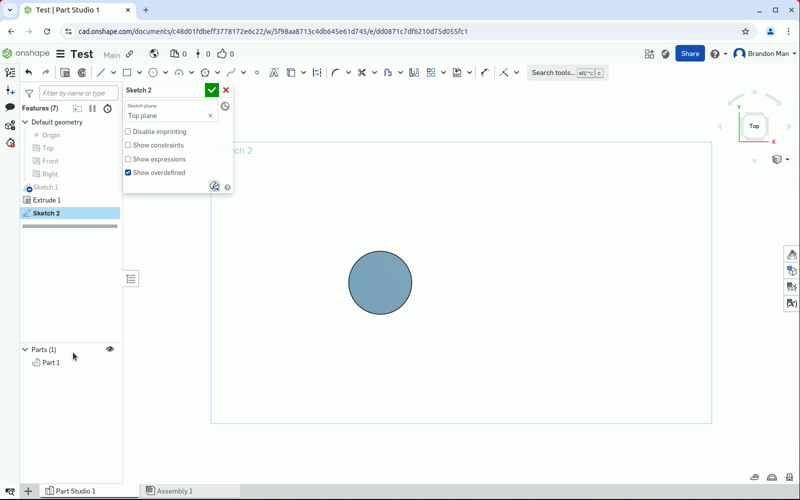
key(y)
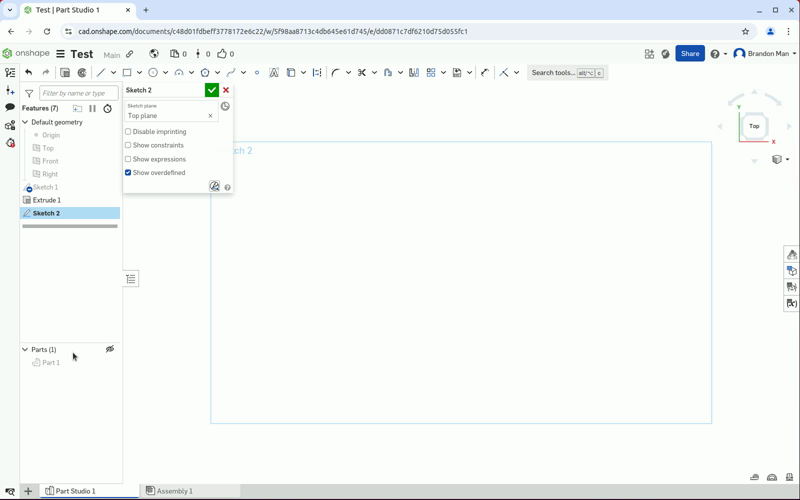
key(c)
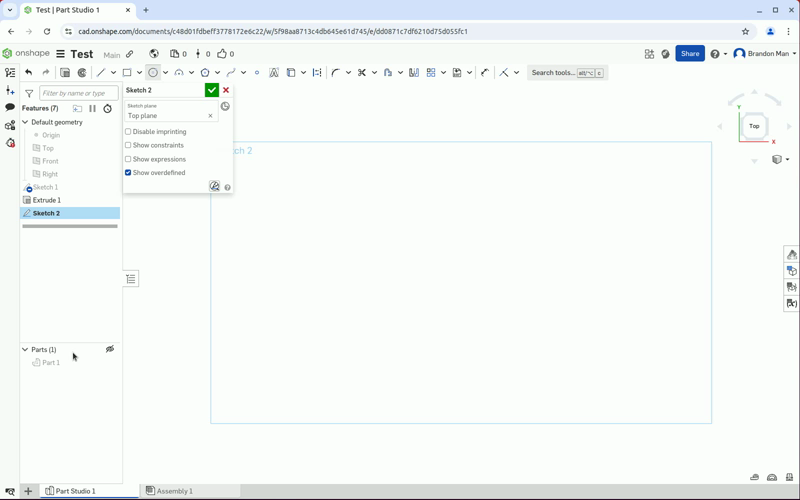
key_down(shift)
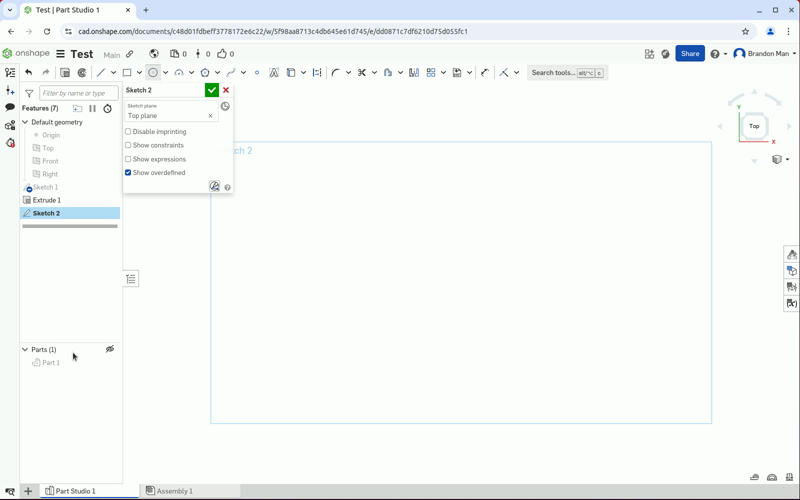
mouse_move(460, 282)
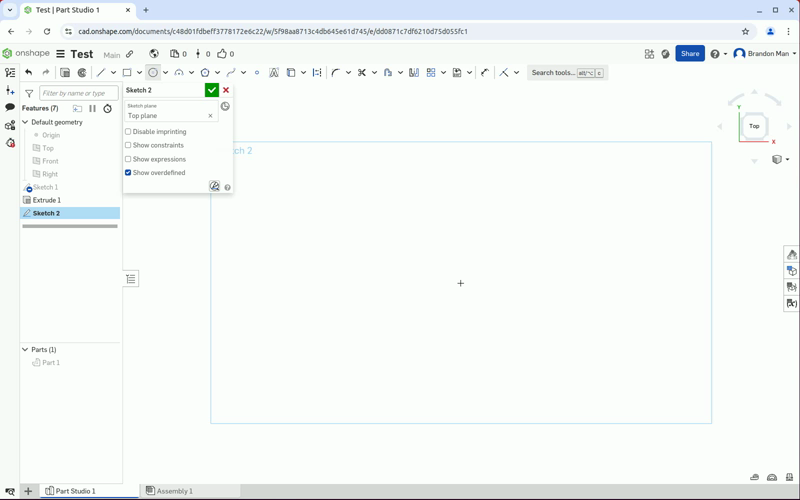
click(460, 282)
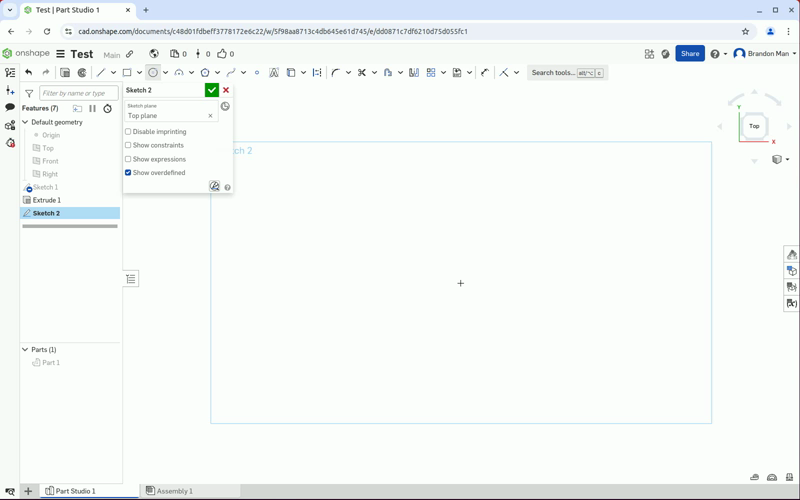
key_up(shift)
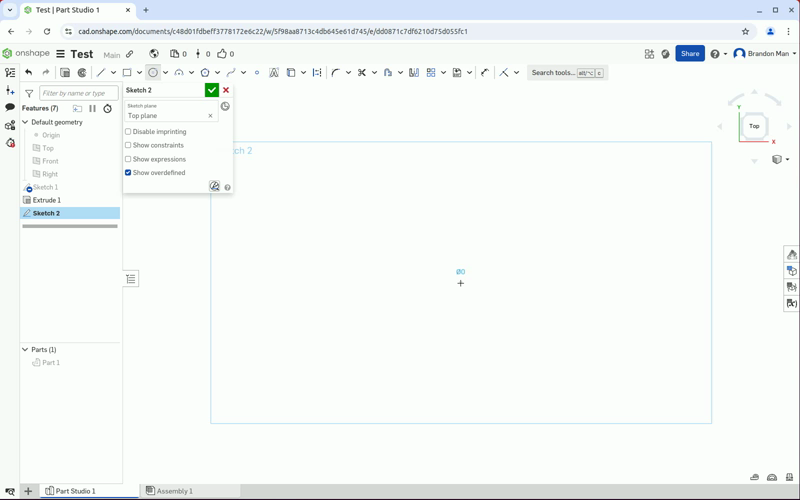
mouse_move(477, 282)
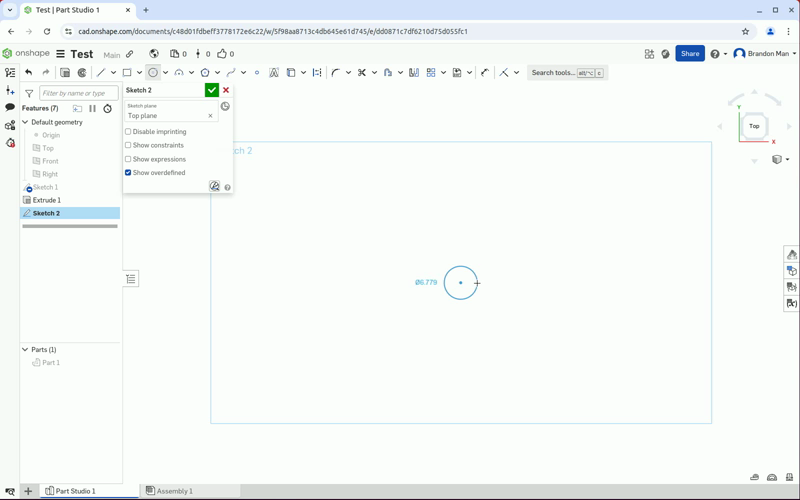
click(477, 282)
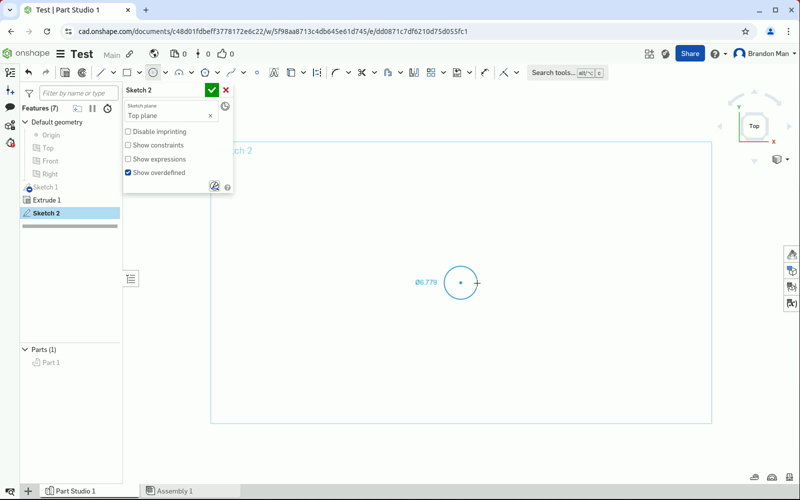
key(esc)
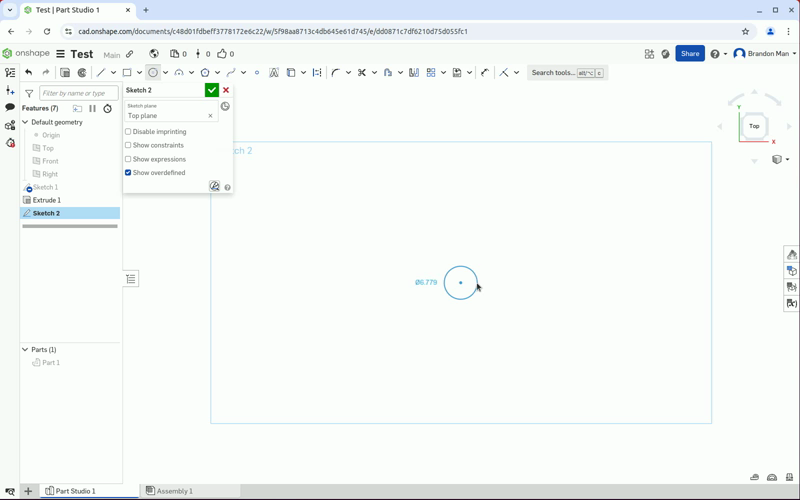
mouse_move(471, 275)
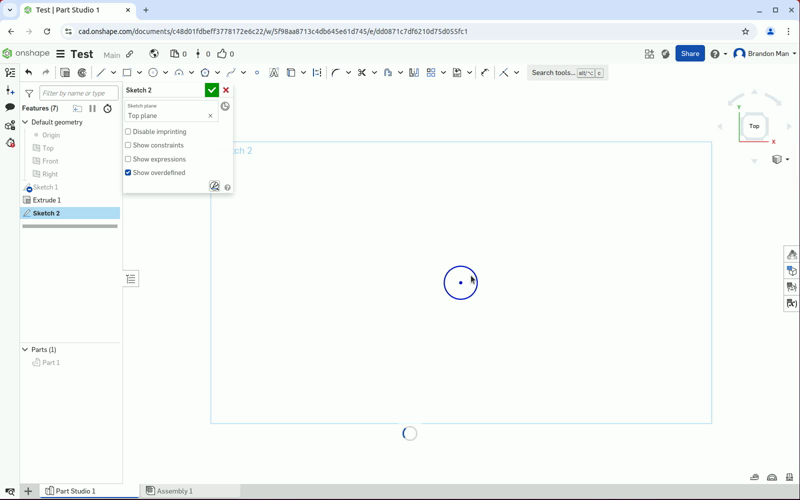
scroll(6)
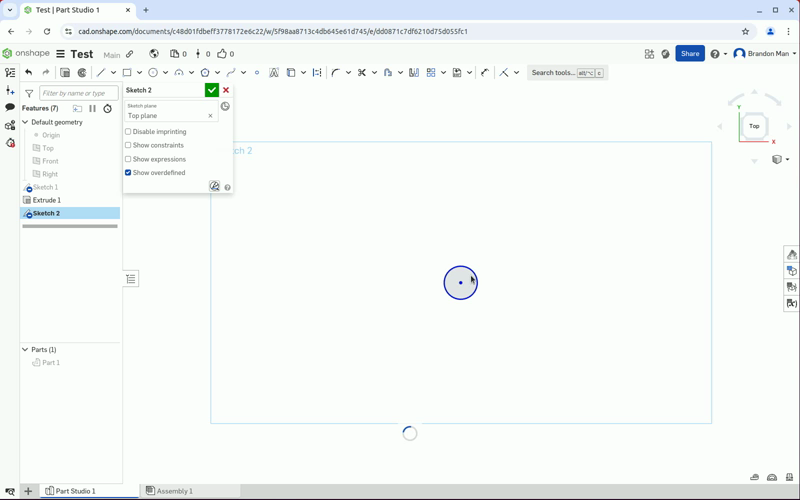
scroll(6)
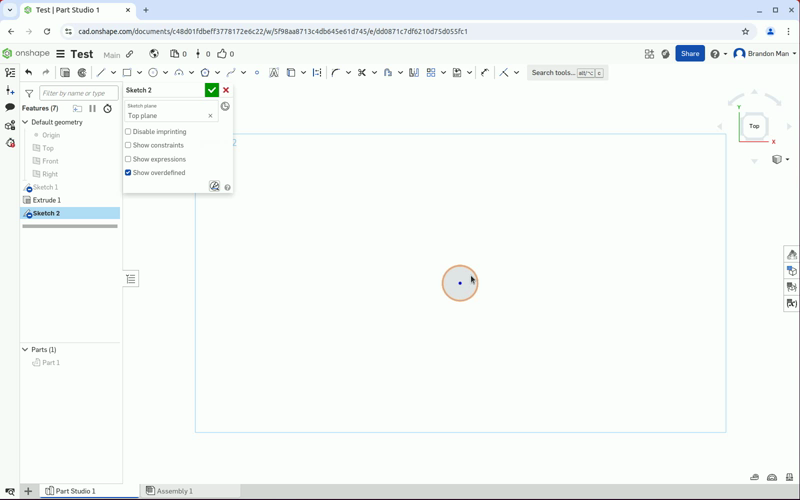
scroll(6)
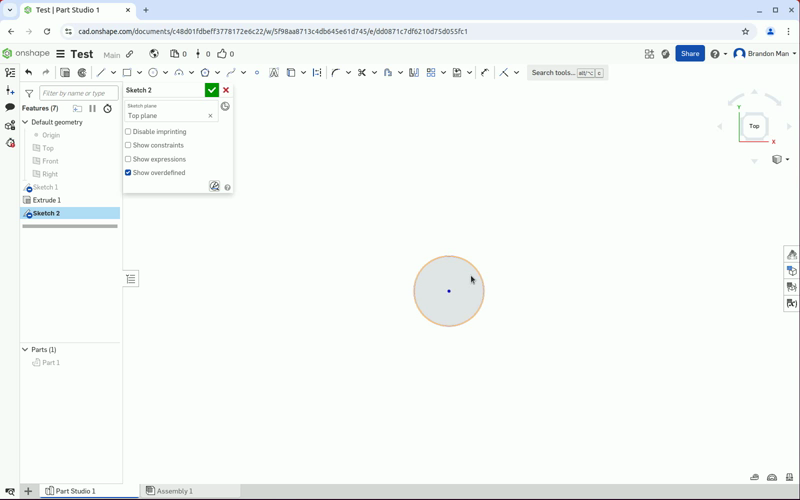
scroll(6)
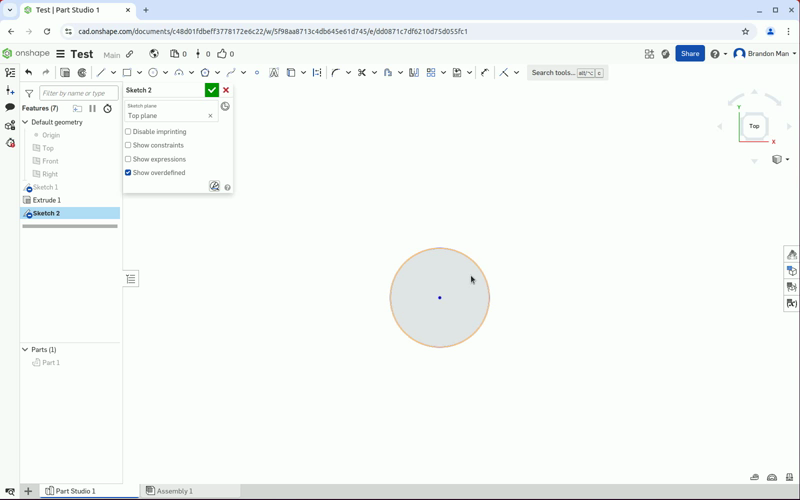
scroll(6)
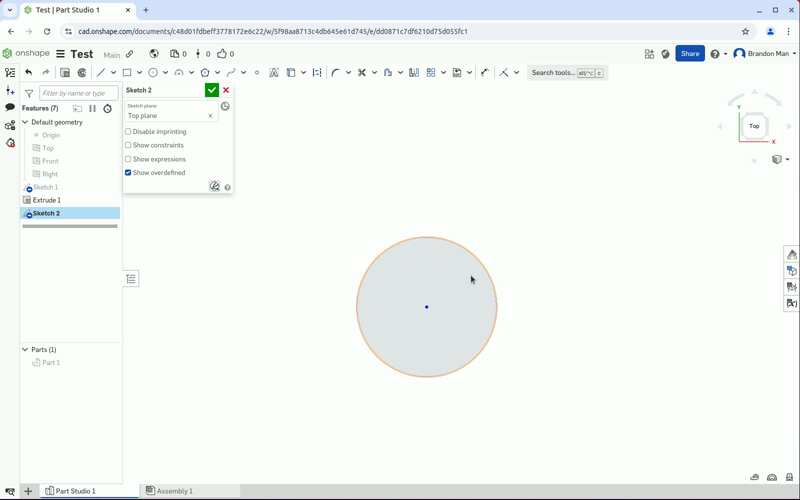
scroll(6)
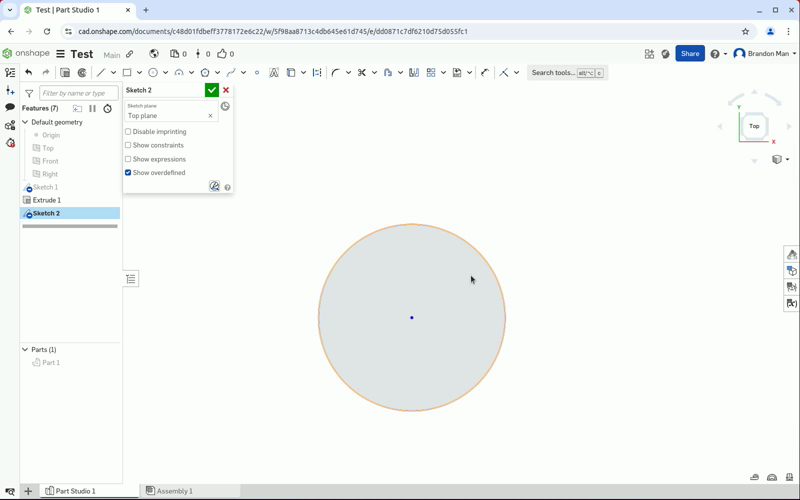
scroll(6)
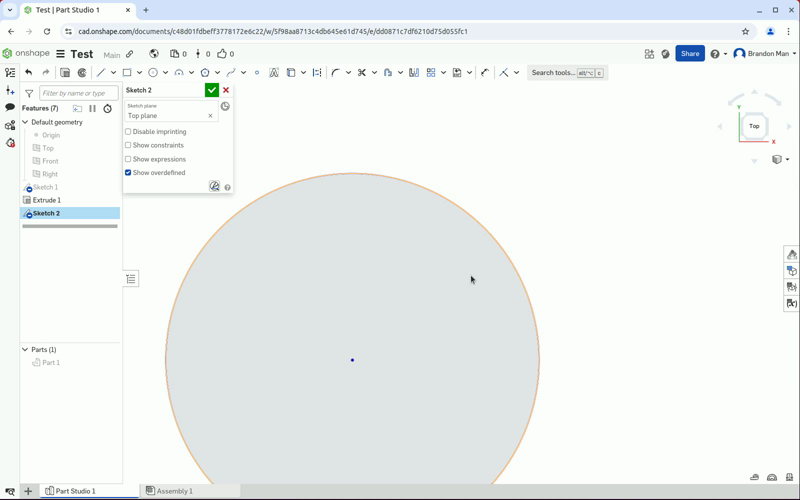
click(471, 275)
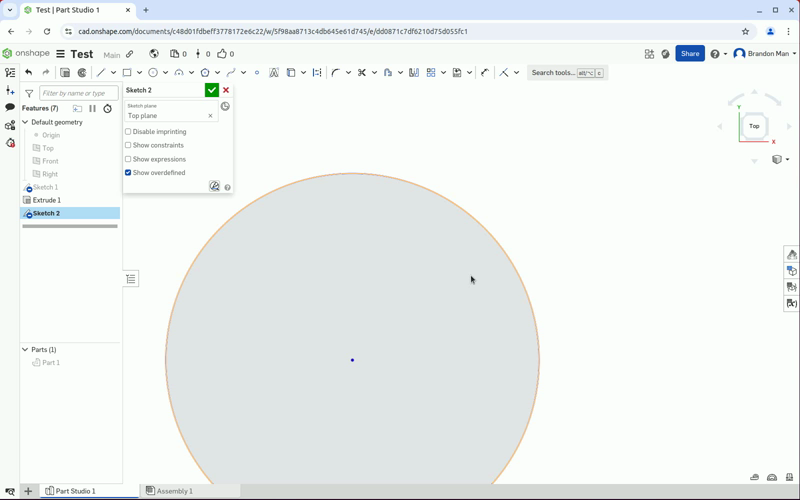
scroll(-6)
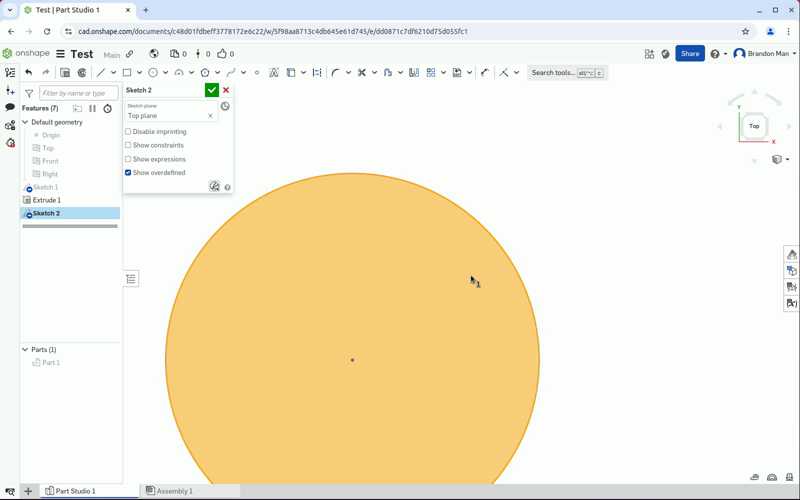
scroll(-6)
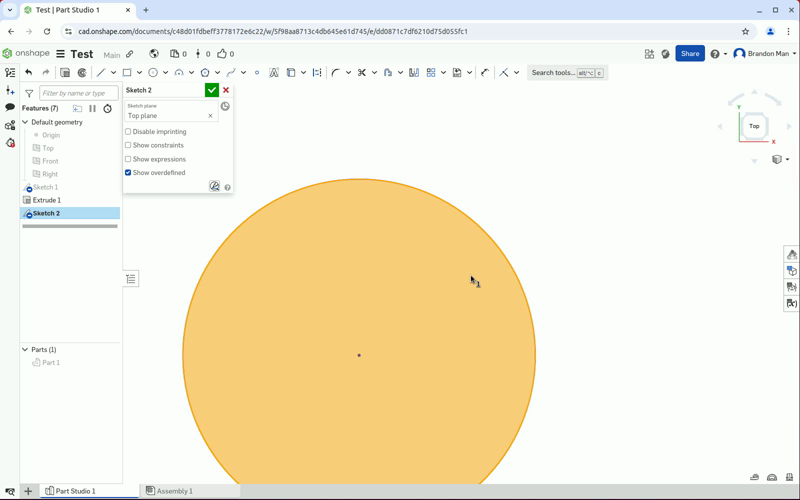
scroll(-6)
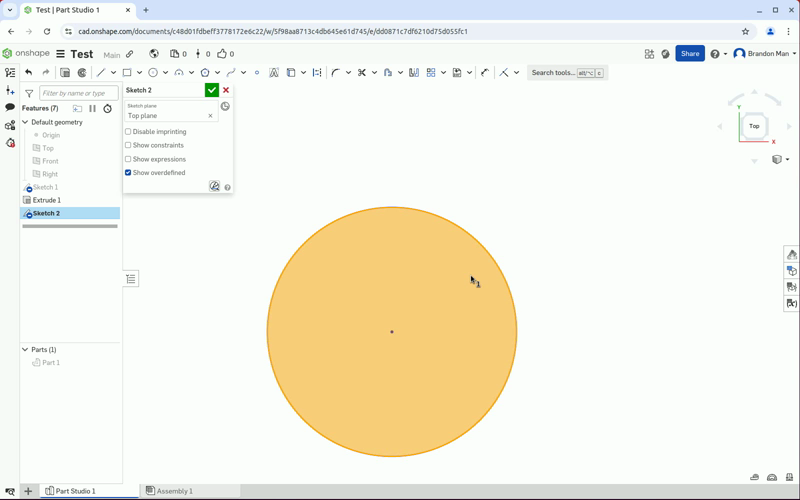
scroll(-6)
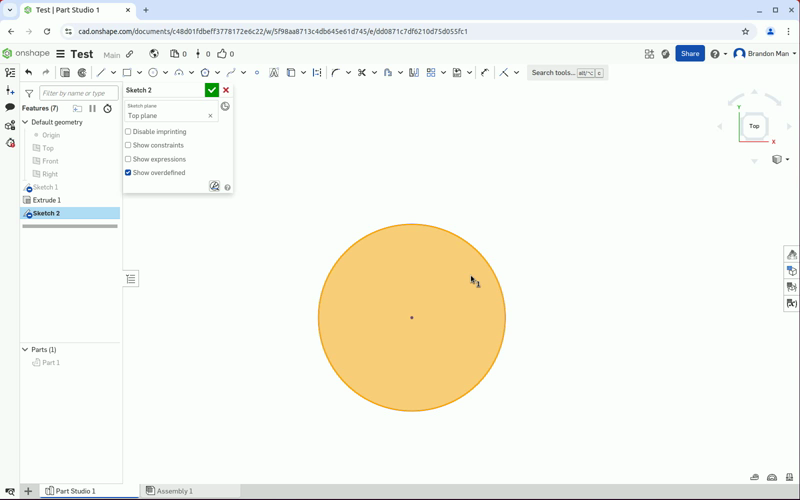
scroll(-6)
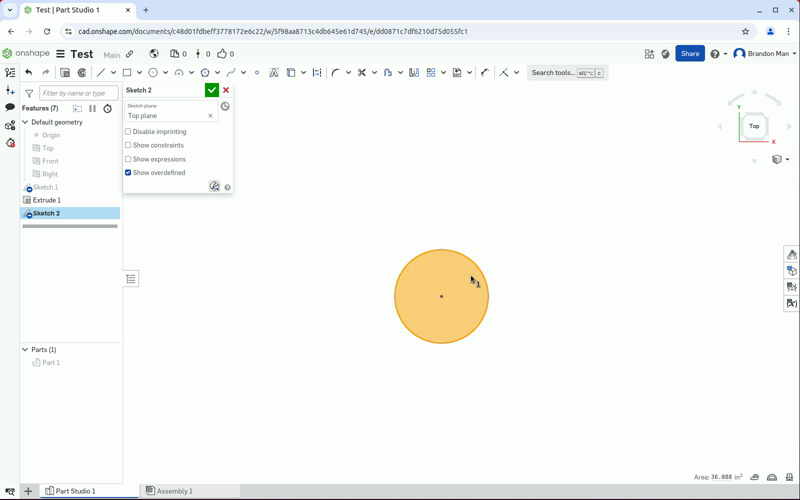
scroll(-6)
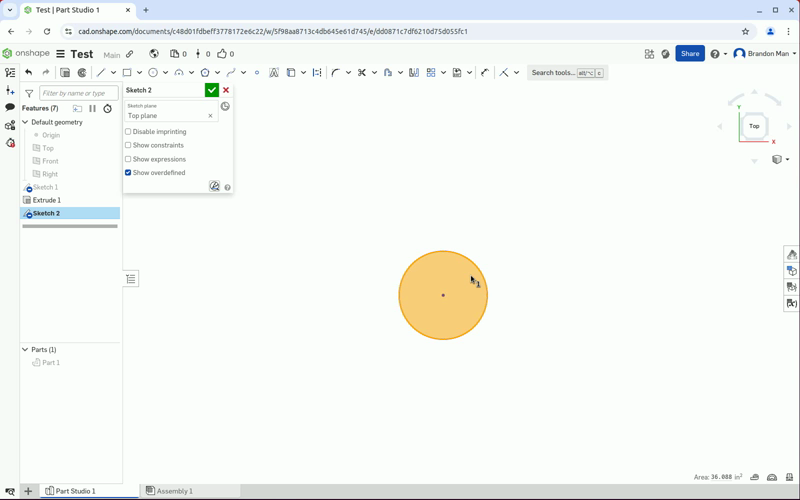
scroll(-6)
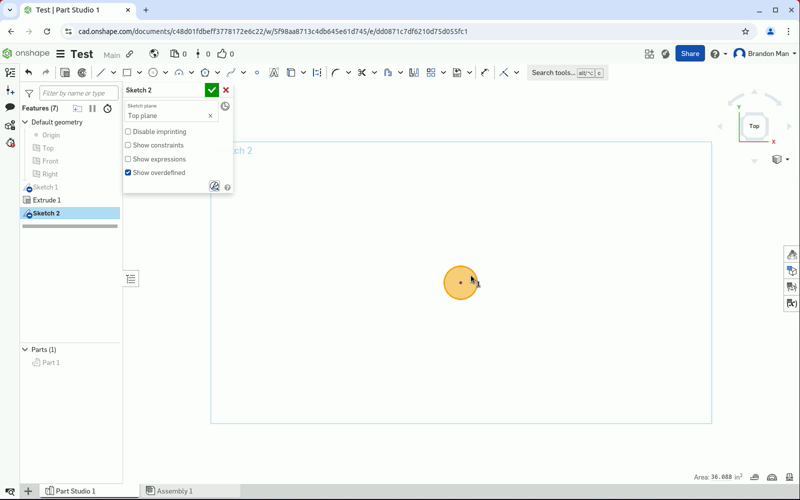
mouse_move(73, 352)
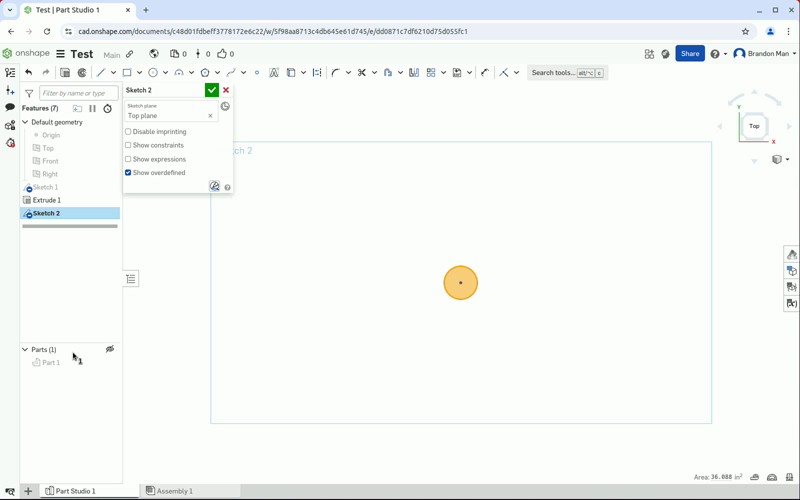
key(shift+y)
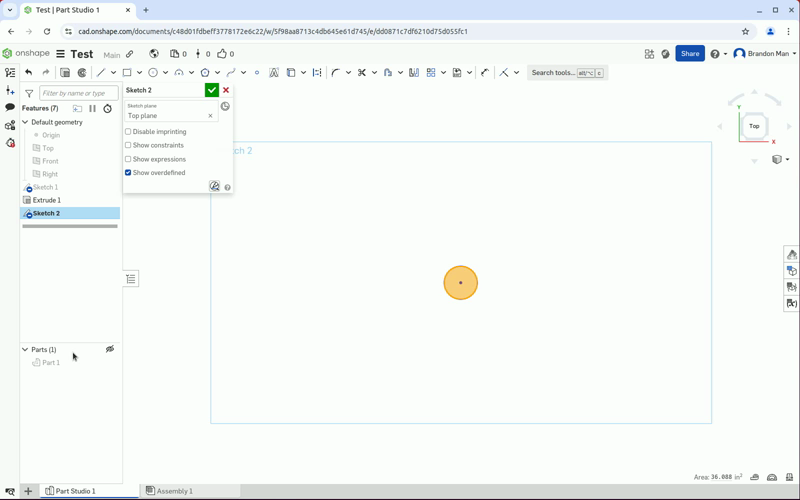
key(shift+e)
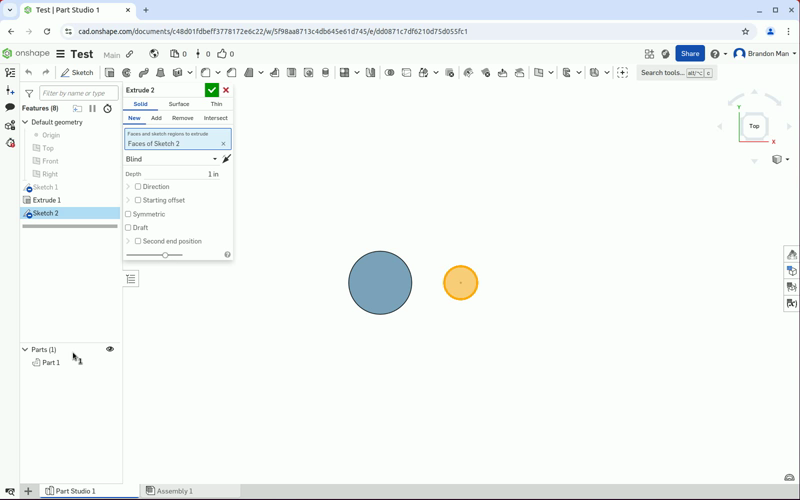
mouse_move(143, 106)
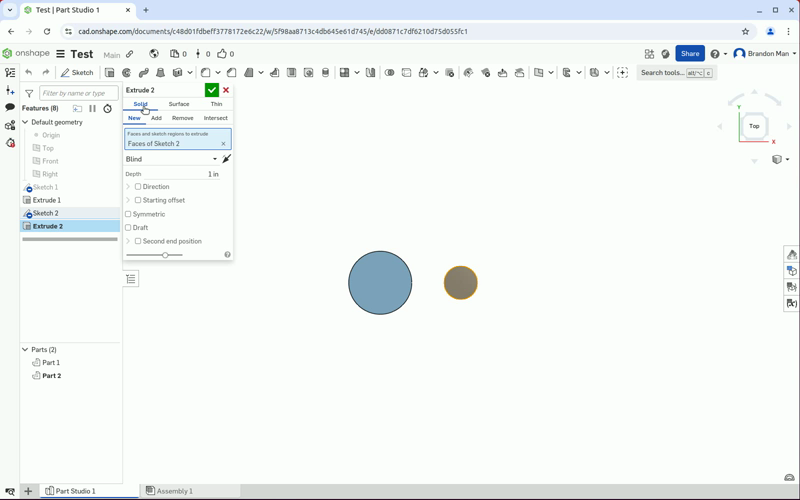
click(143, 106)
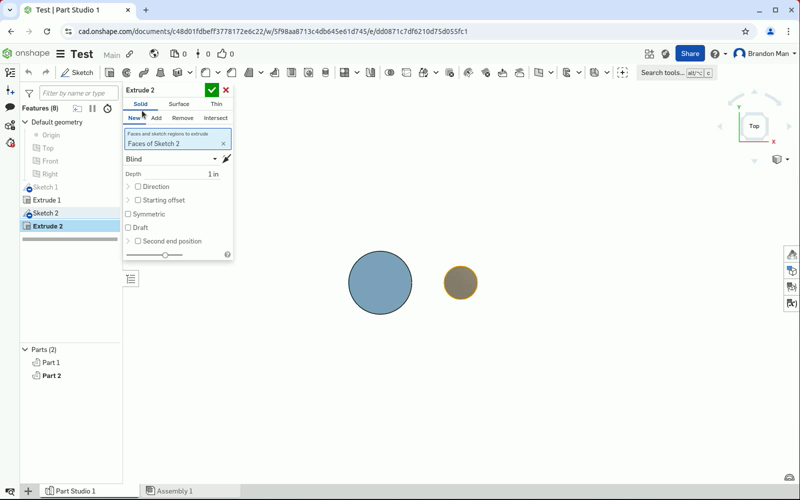
mouse_move(137, 120)
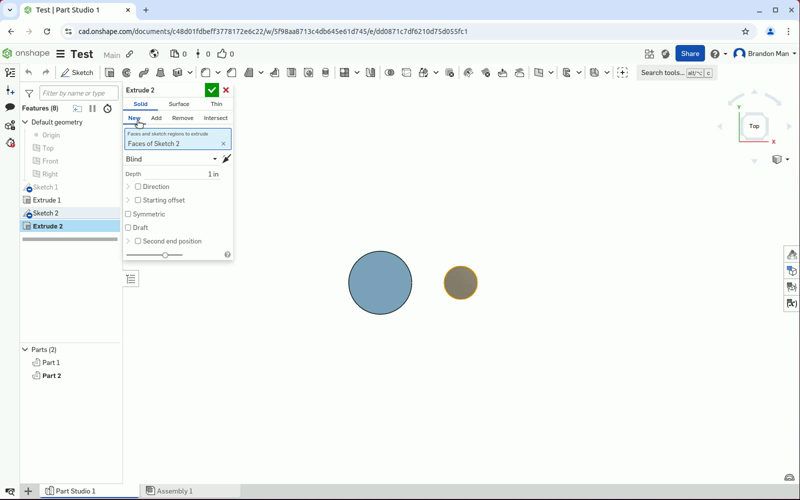
click(137, 120)
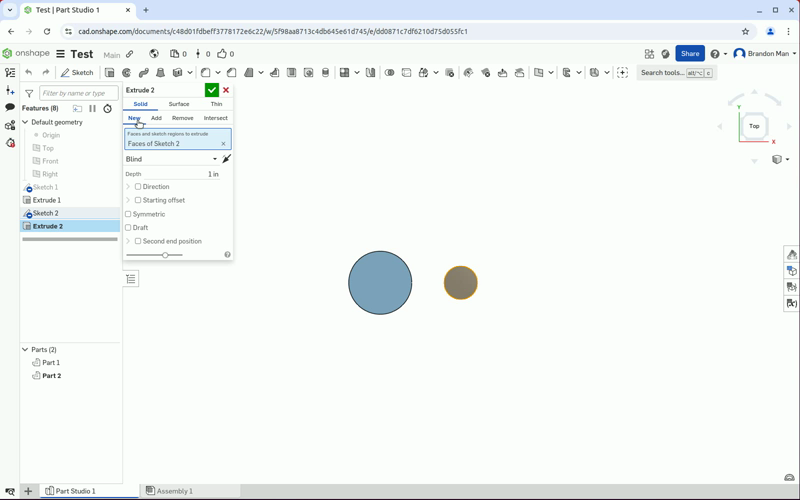
key(tab, 4)
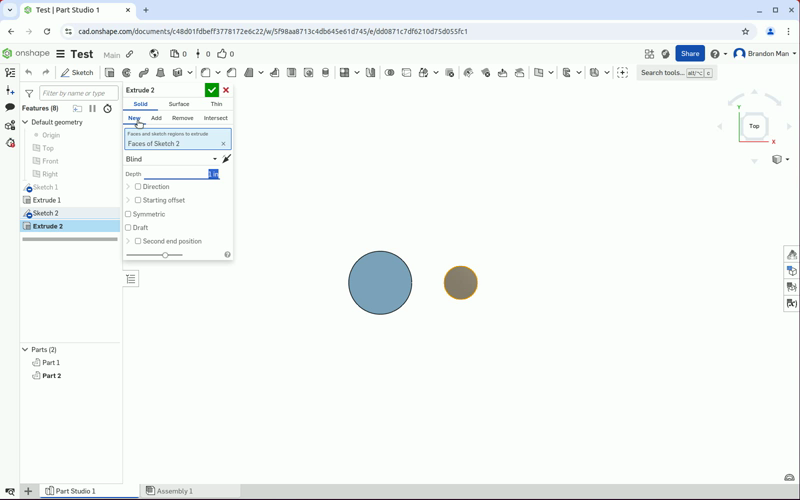
text(1.926)
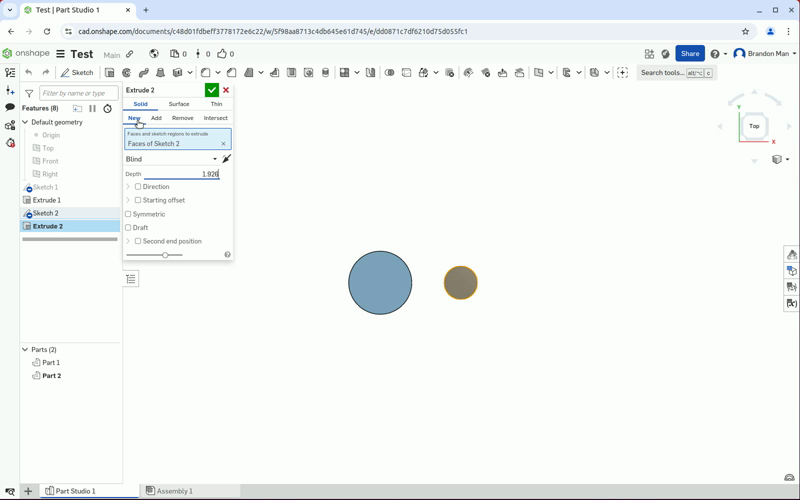
key(enter)
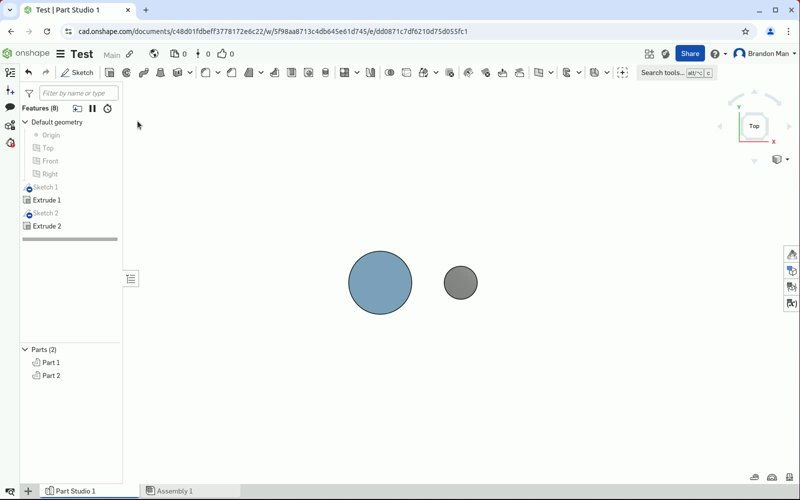
key(shift+h)
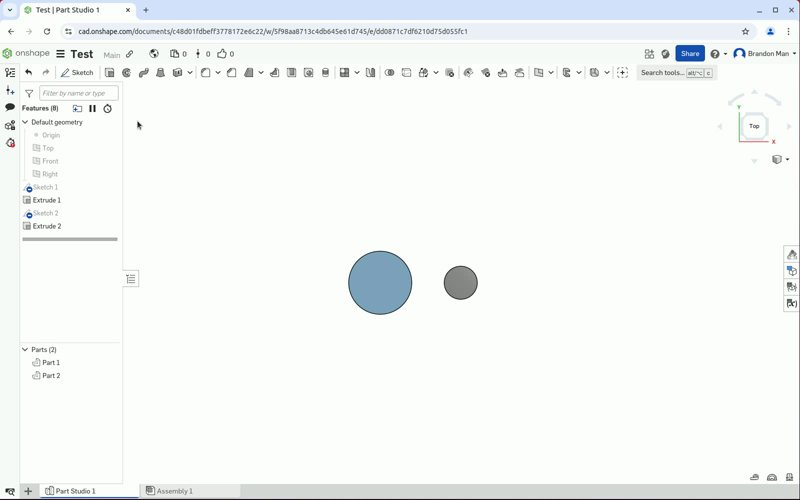
key(shift+h)
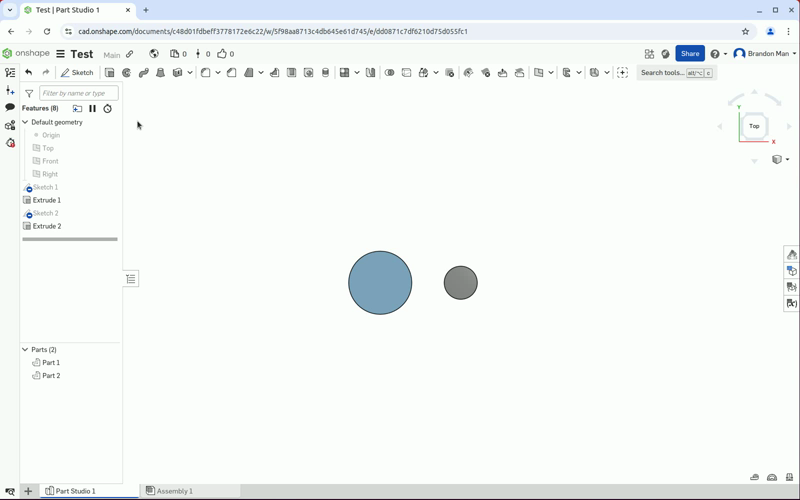
mouse_move(73, 189)
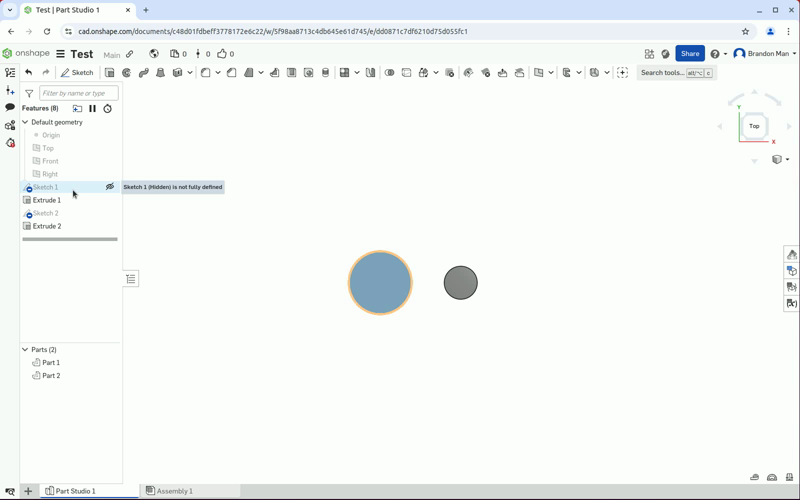
click(73, 189)
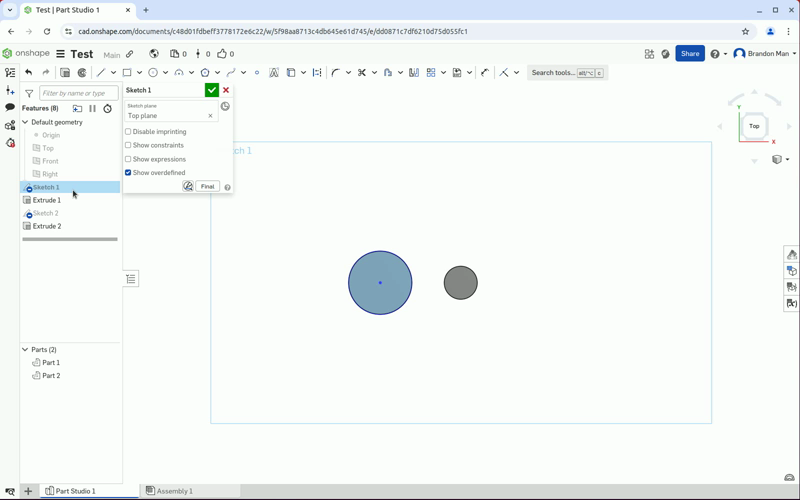
mouse_move(229, 92)
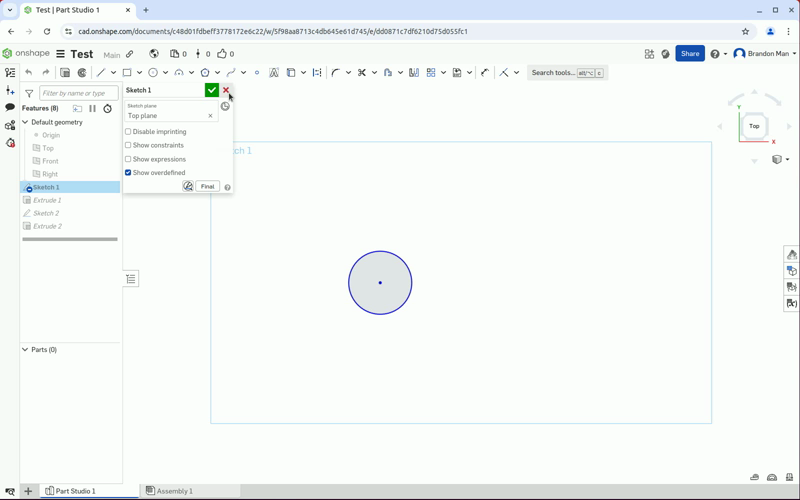
click(229, 92)
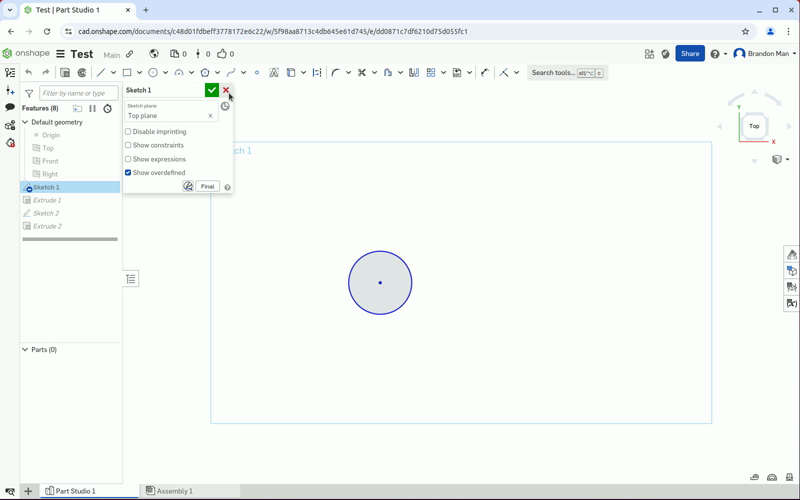
key(shift+s)
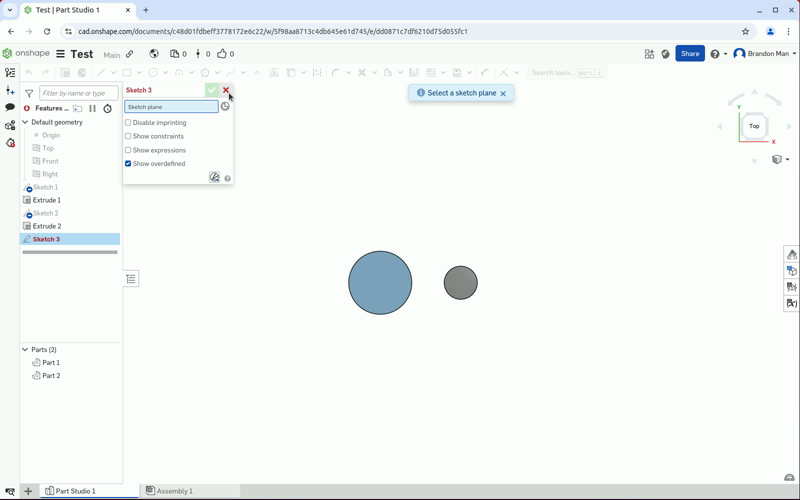
mouse_move(73, 150)
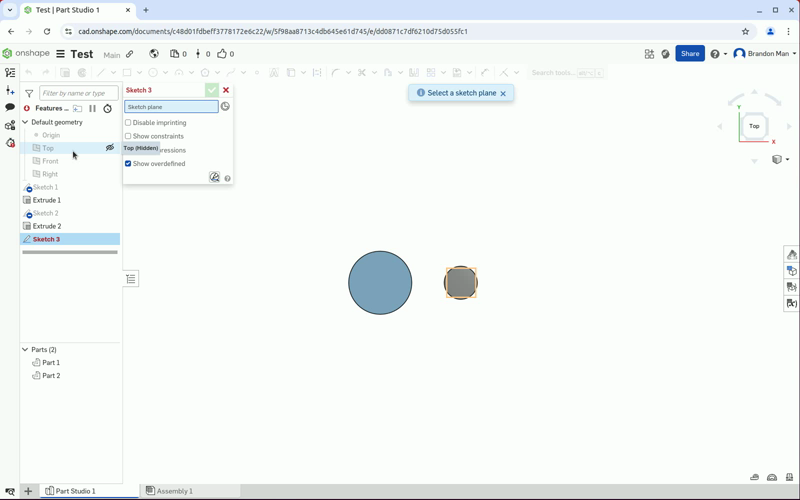
click(73, 150)
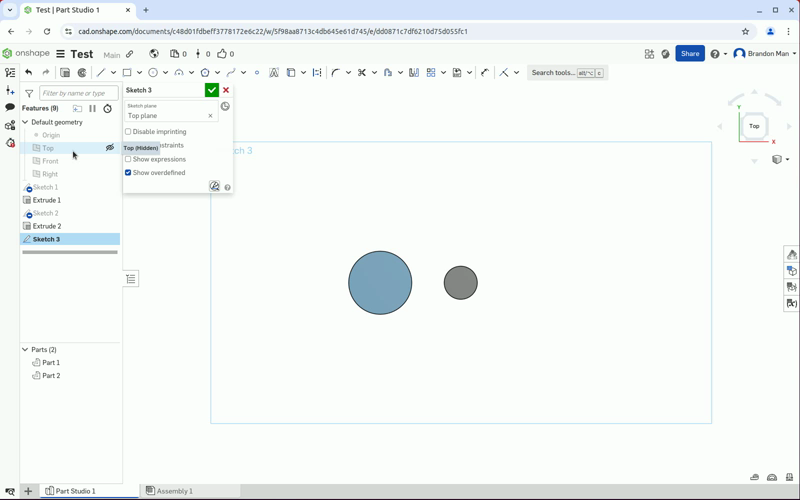
mouse_move(73, 352)
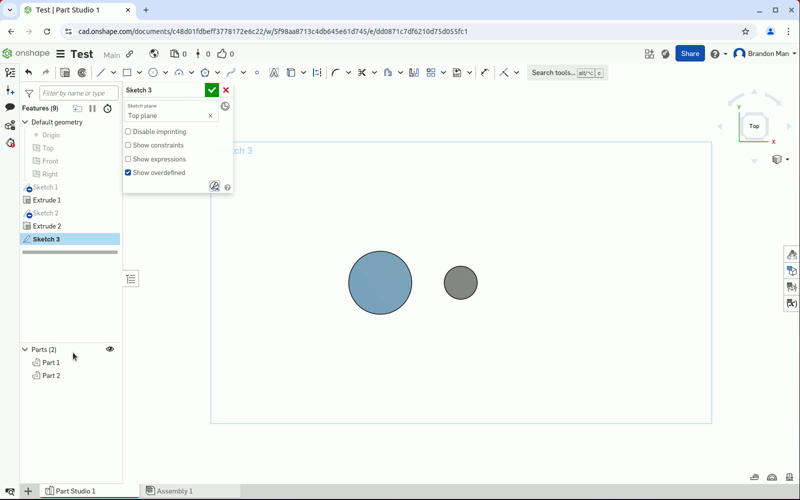
key(y)
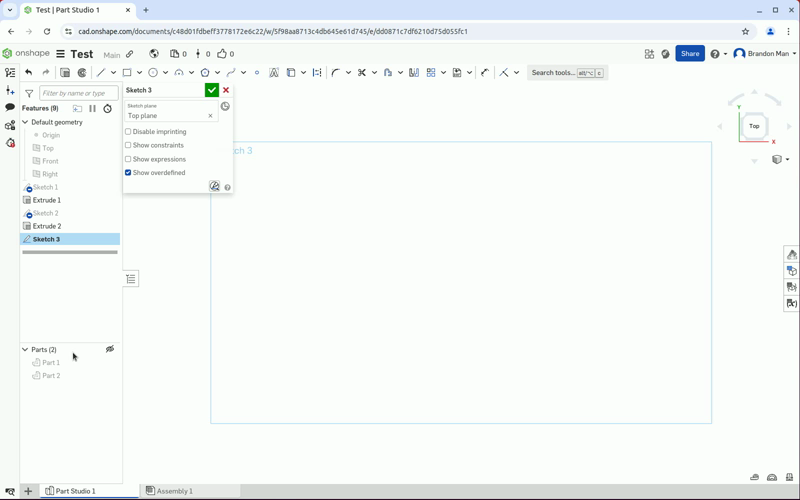
key(c)
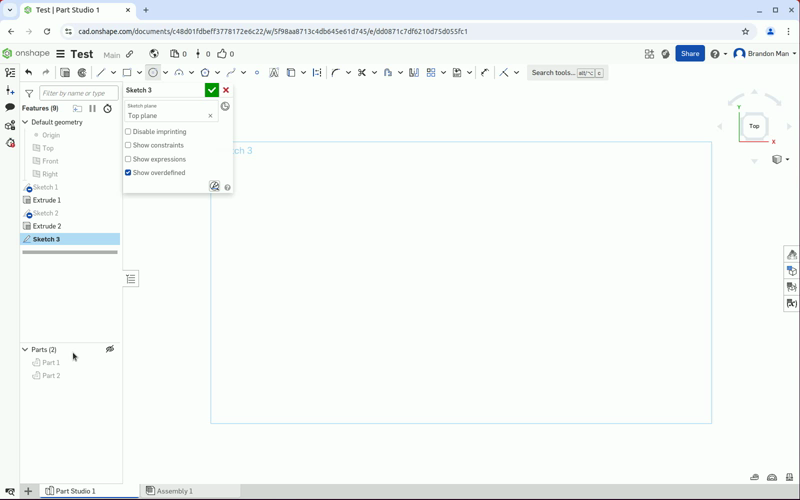
key_down(shift)
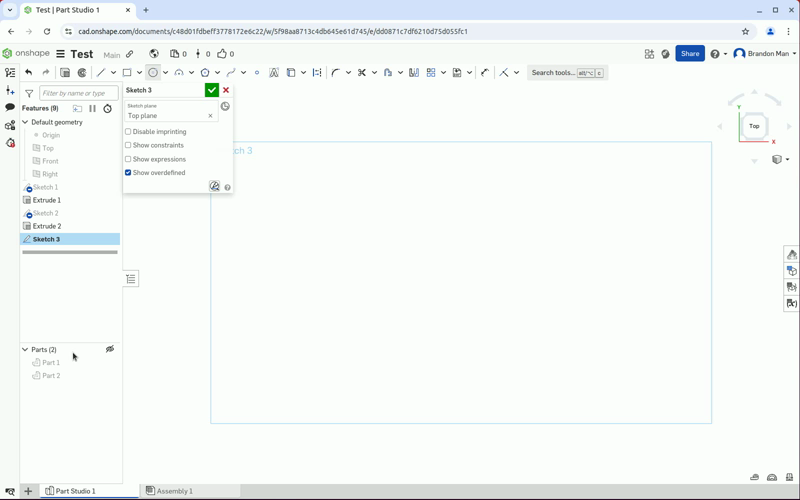
mouse_move(514, 282)
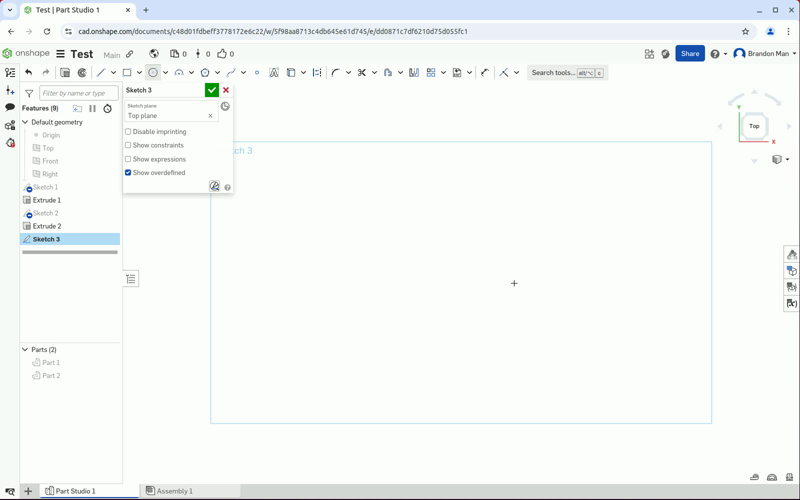
click(514, 282)
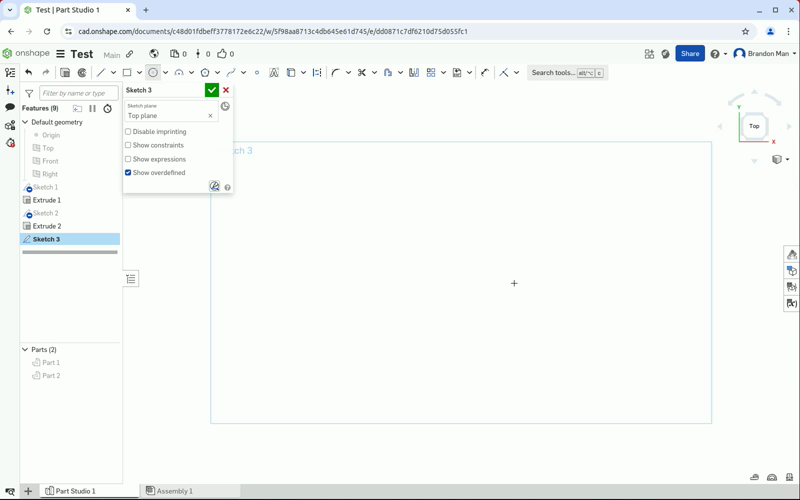
key_up(shift)
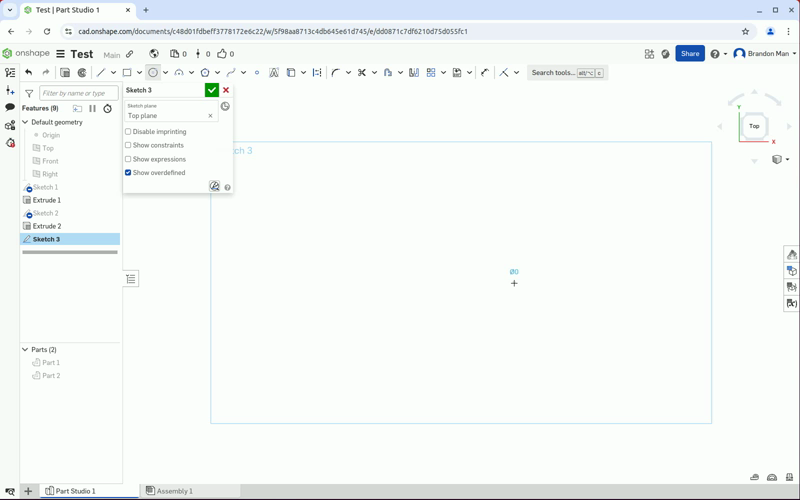
mouse_move(528, 282)
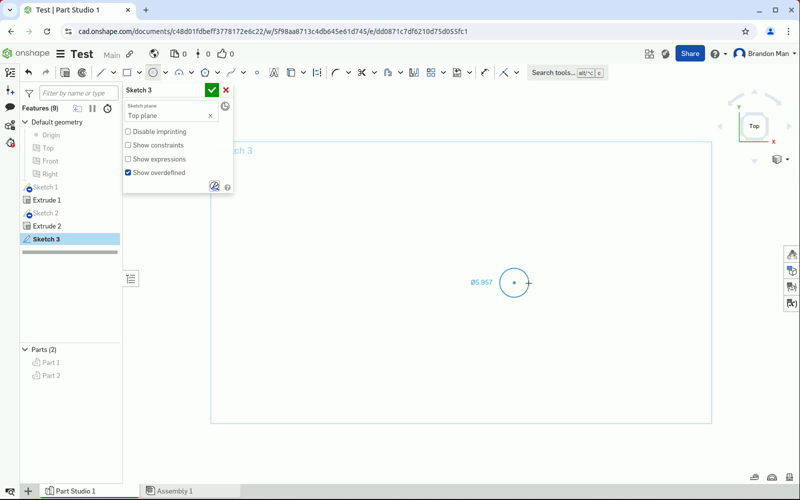
click(528, 282)
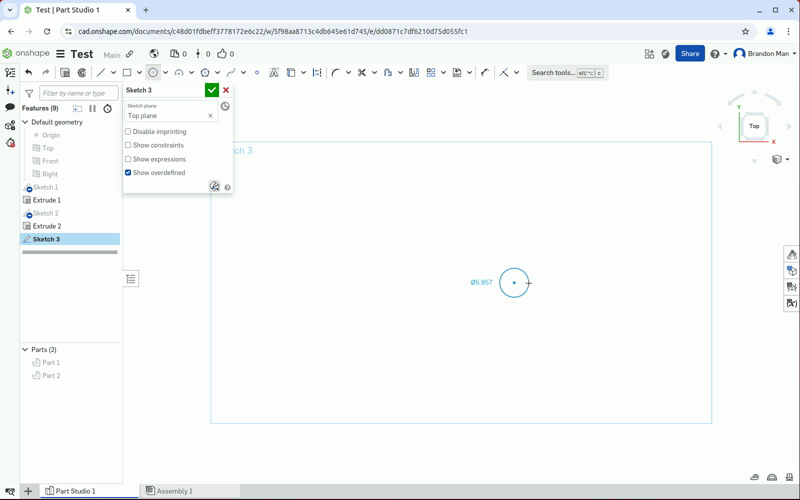
key(esc)
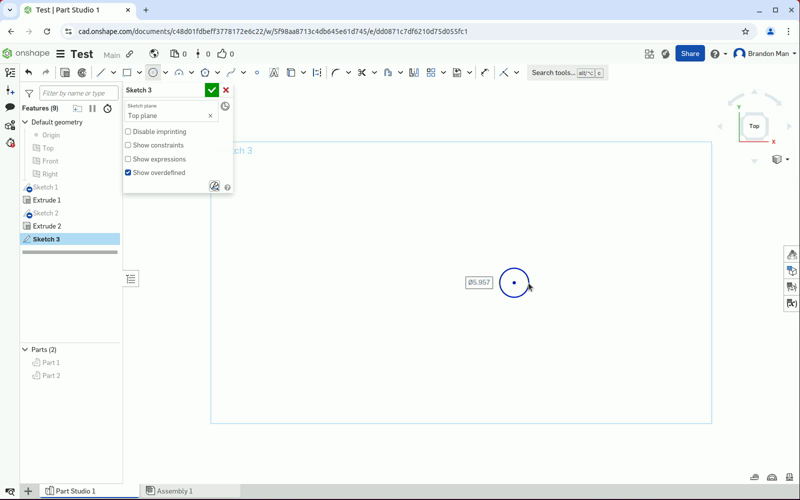
mouse_move(517, 279)
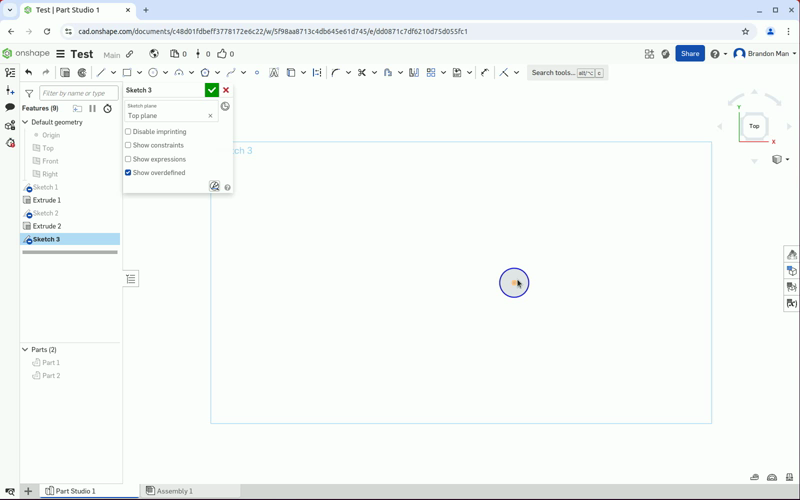
scroll(6)
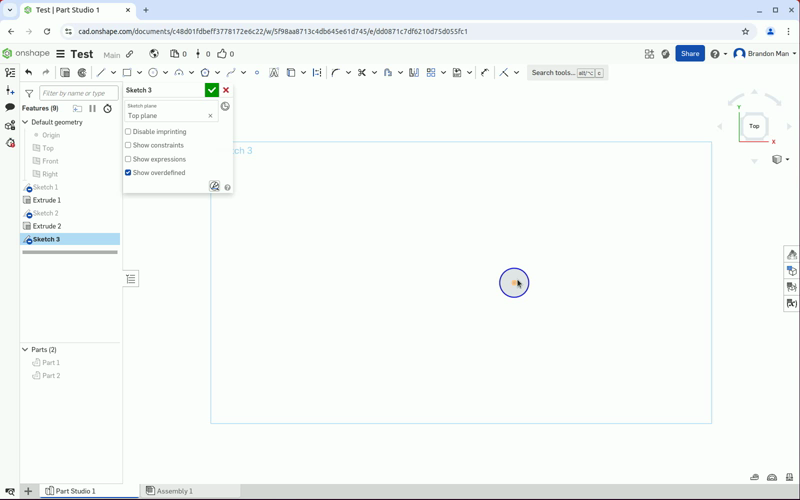
scroll(6)
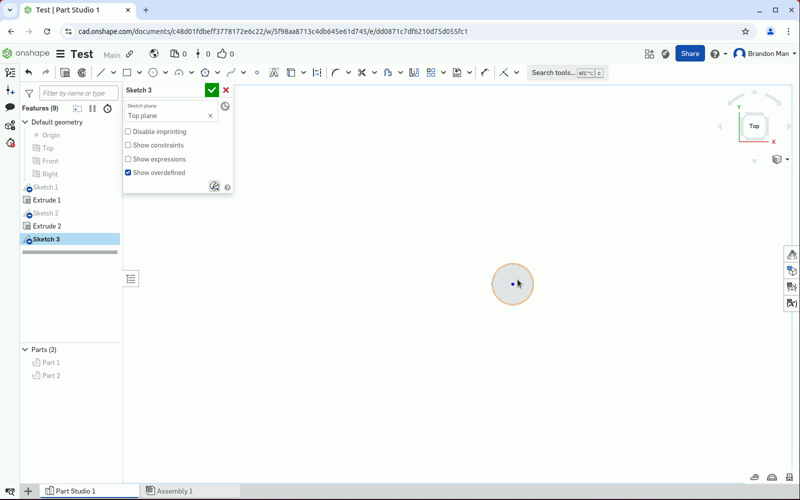
scroll(6)
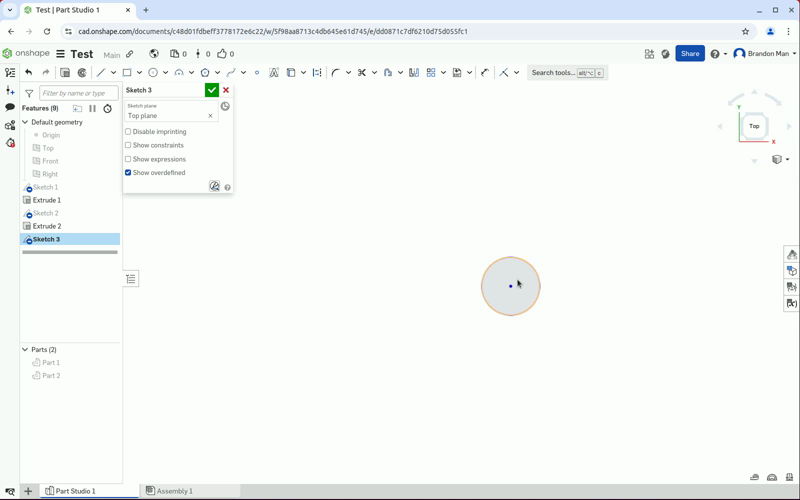
scroll(6)
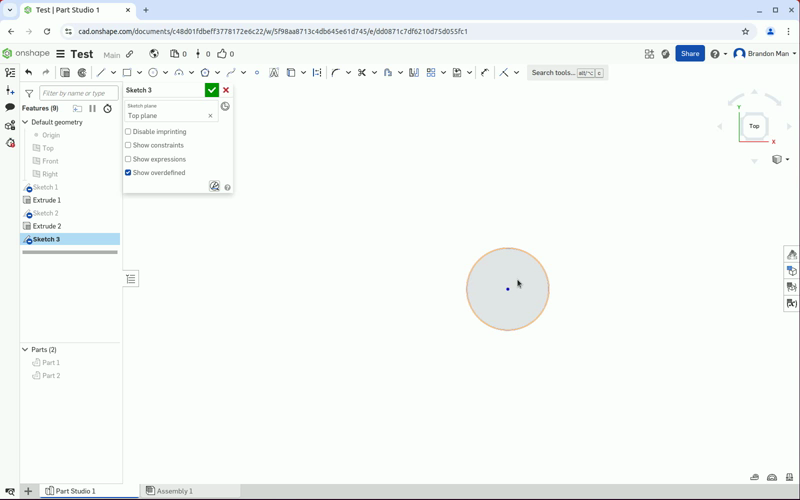
scroll(6)
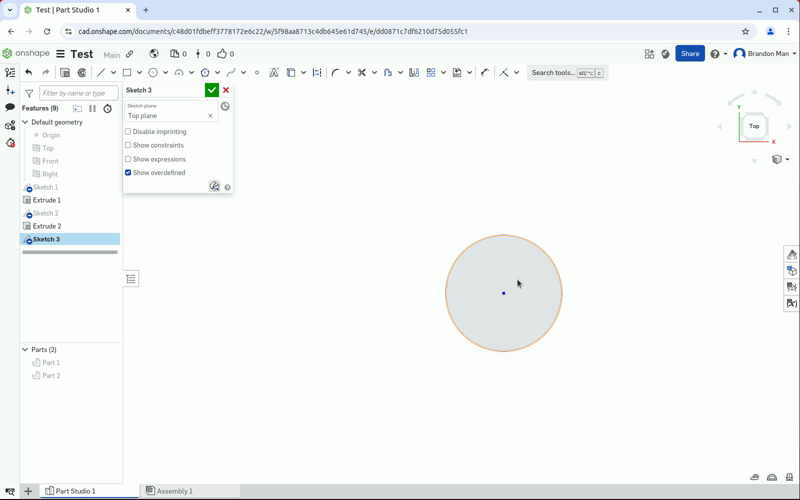
scroll(6)
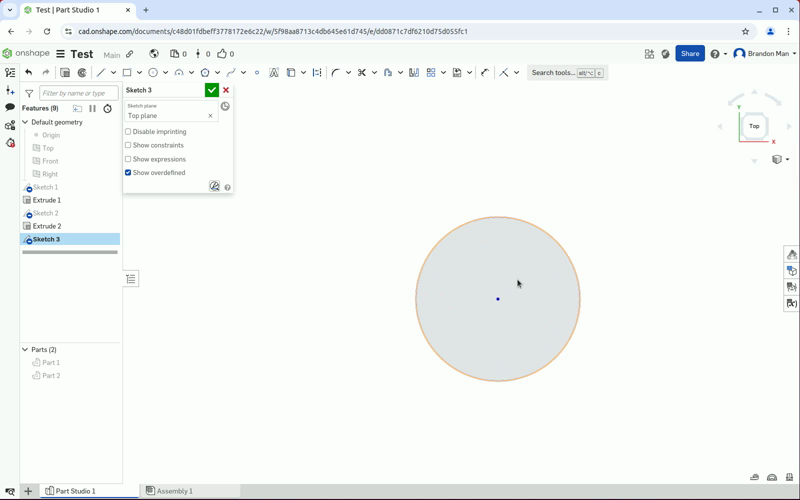
scroll(6)
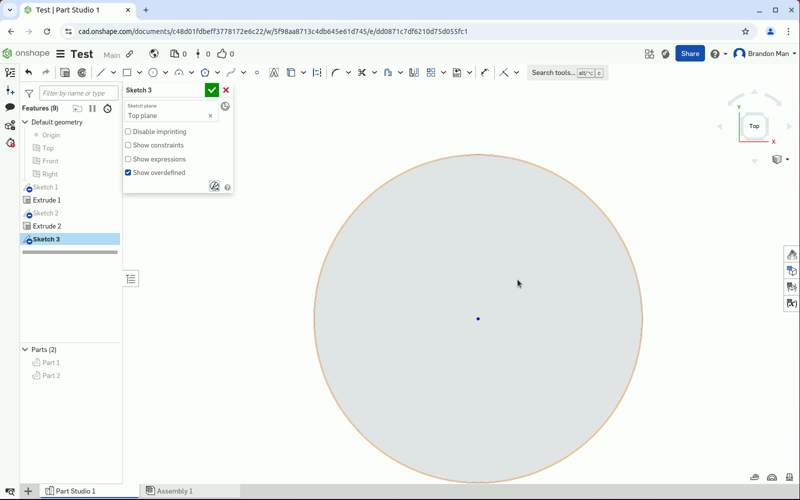
click(517, 279)
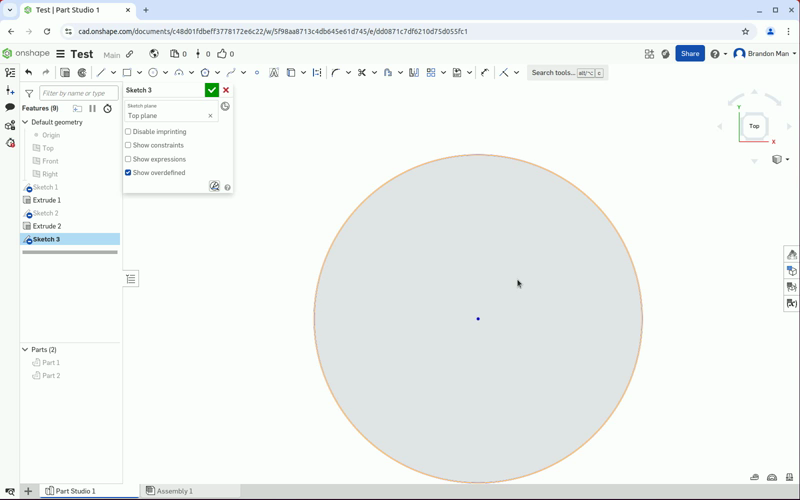
scroll(-6)
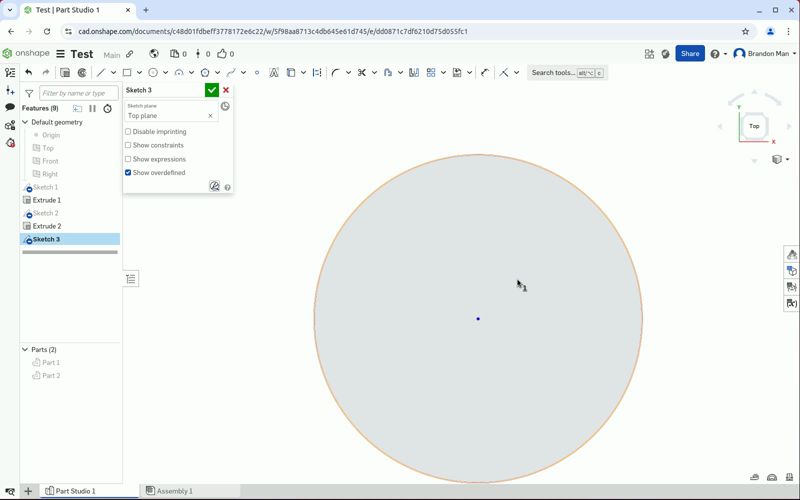
scroll(-6)
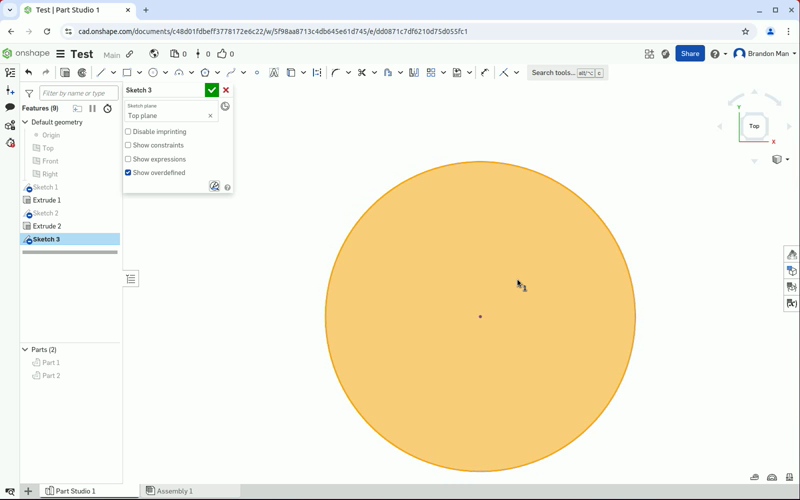
scroll(-6)
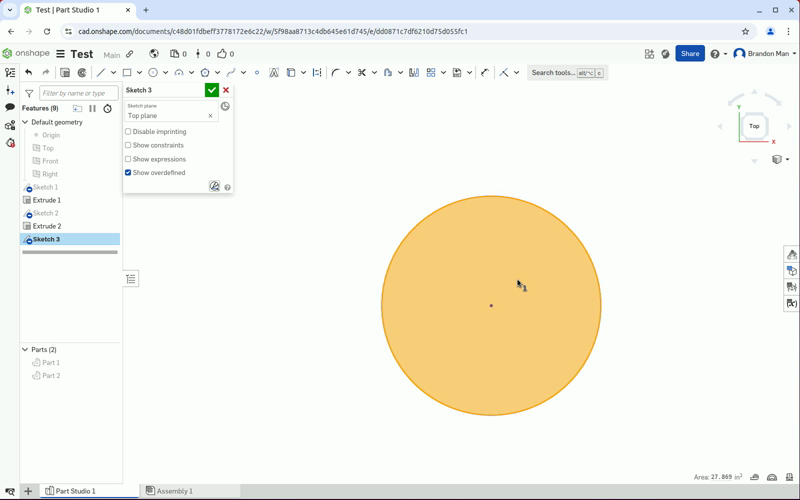
scroll(-6)
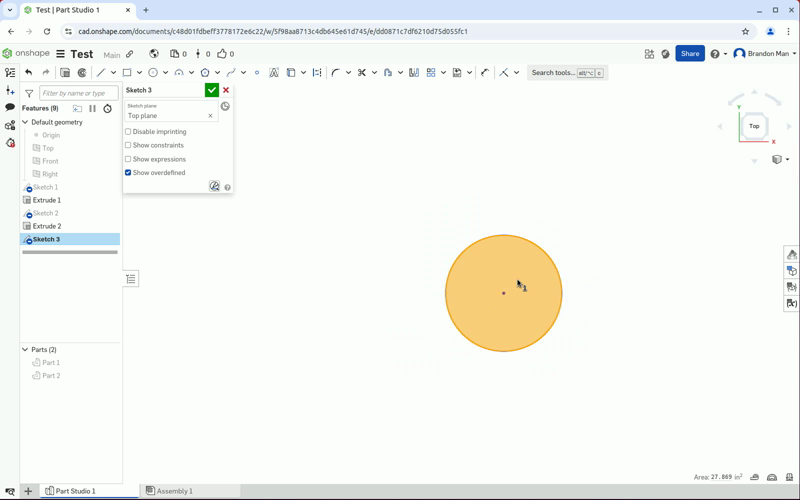
scroll(-6)
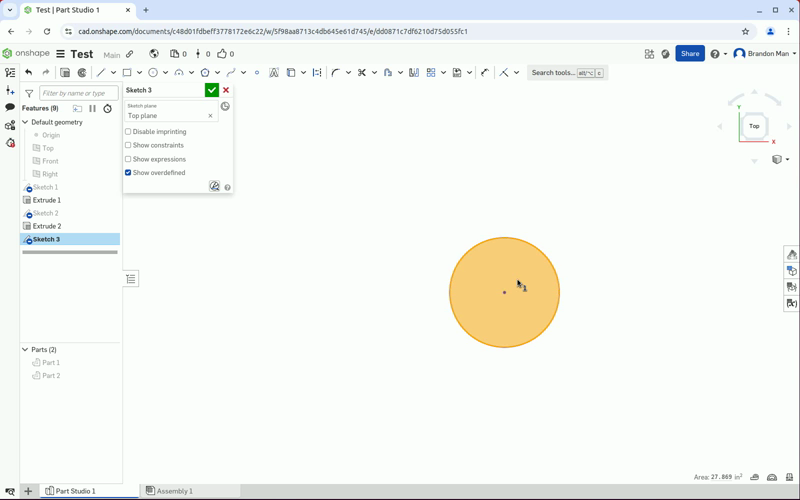
scroll(-6)
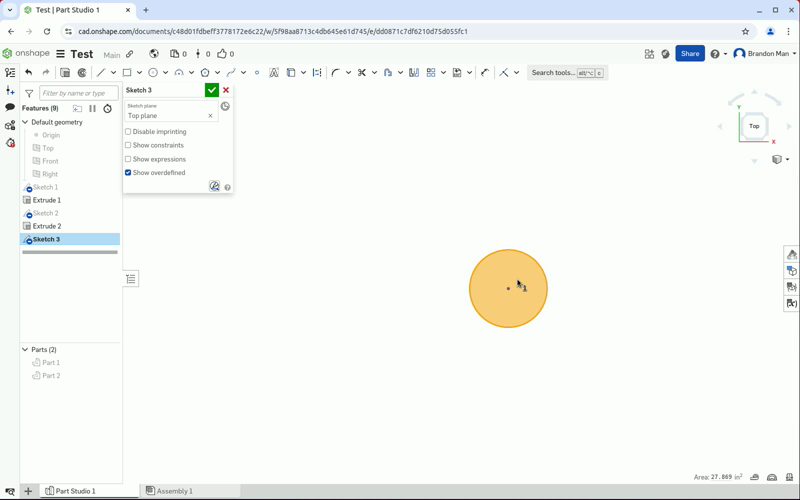
scroll(-6)
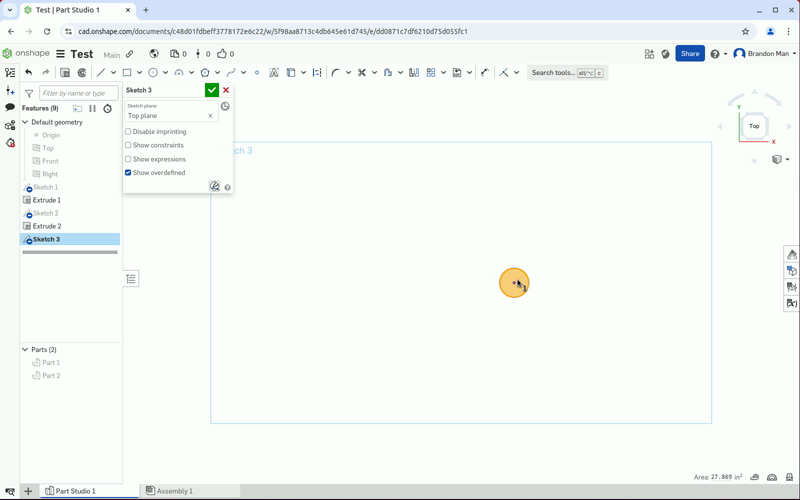
mouse_move(73, 352)
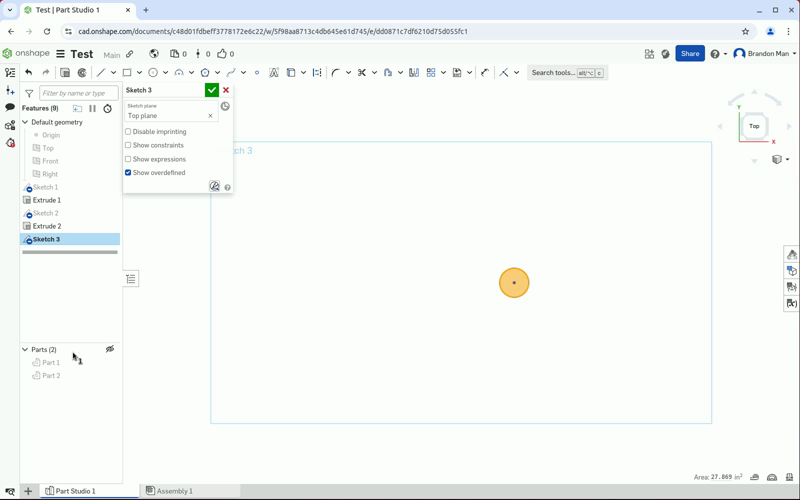
key(shift+y)
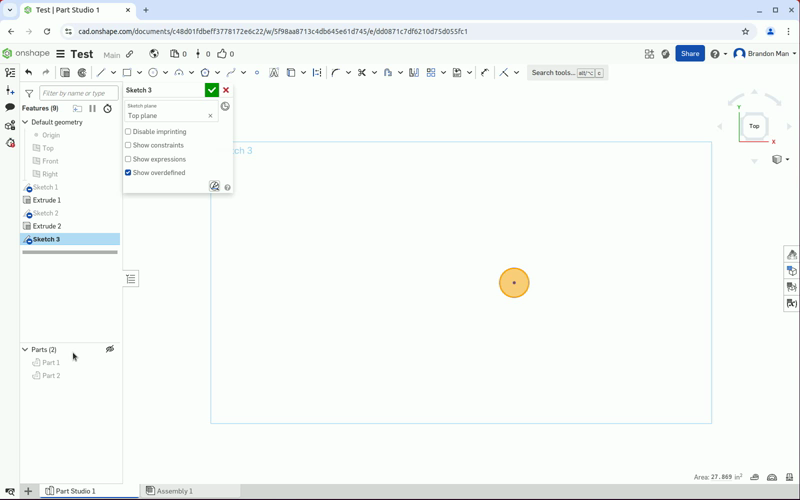
key(shift+e)
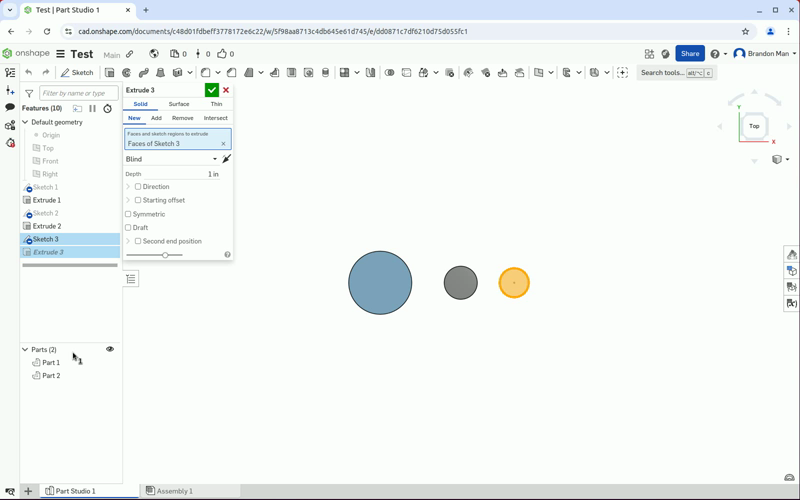
mouse_move(143, 106)
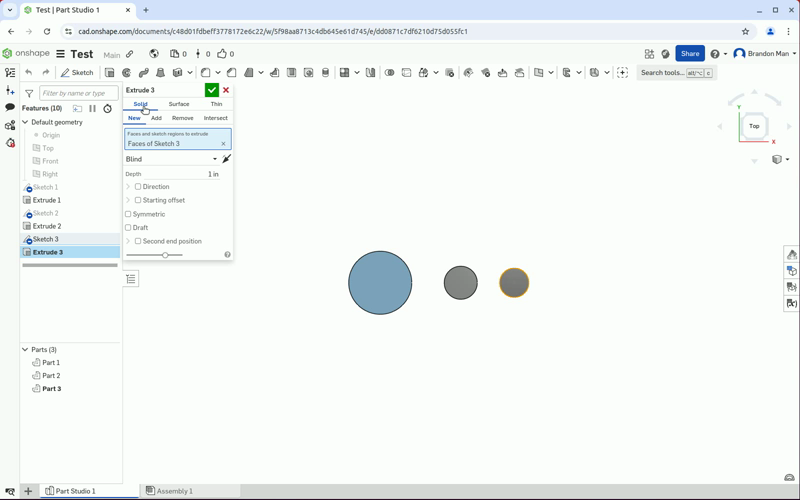
click(143, 106)
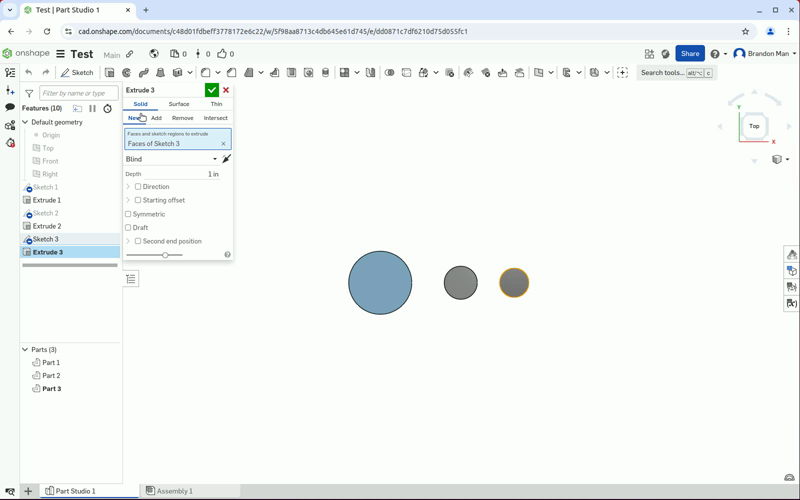
mouse_move(137, 120)
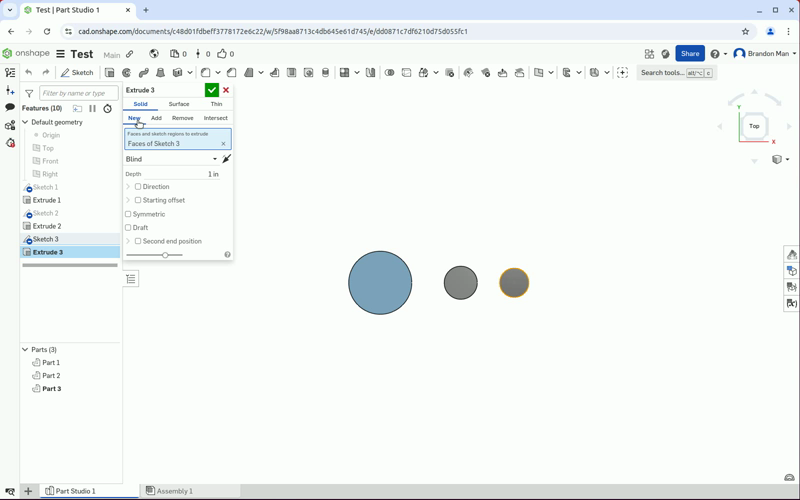
click(137, 120)
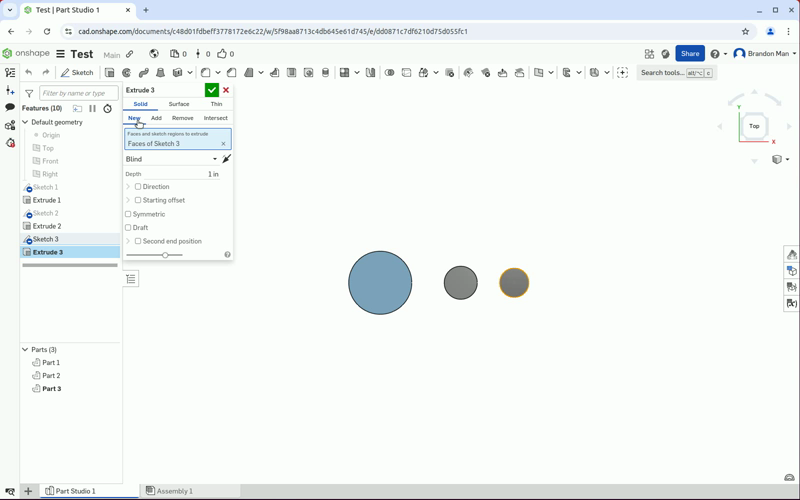
key(tab, 4)
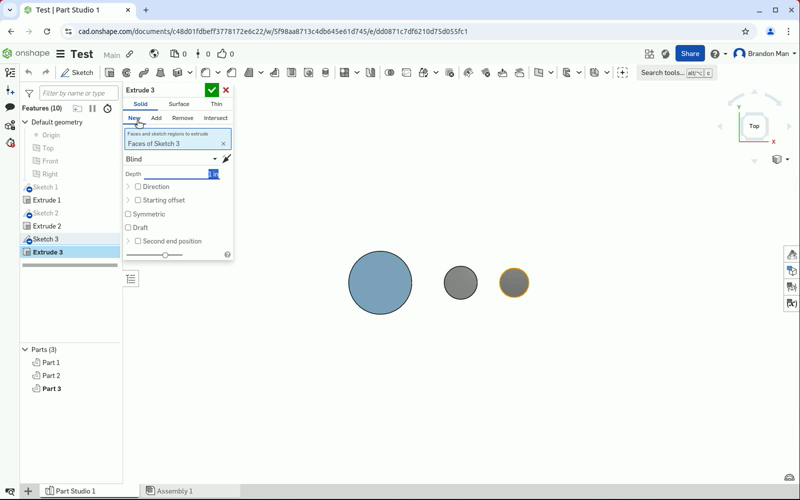
text(0.722)
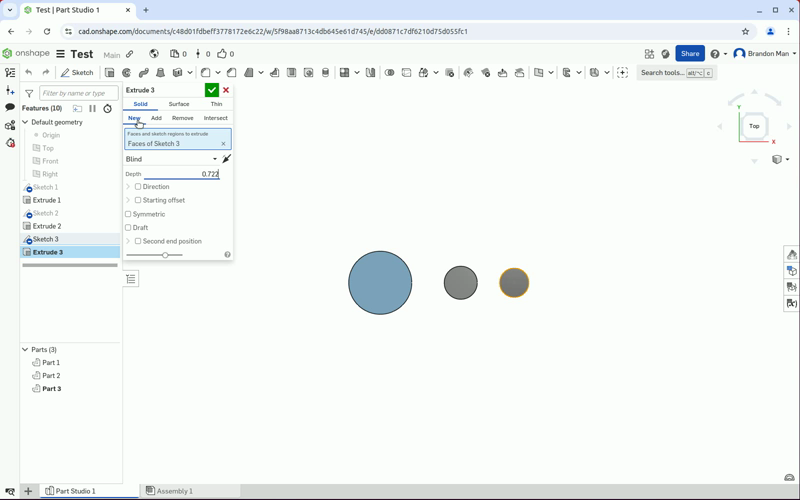
key(enter)
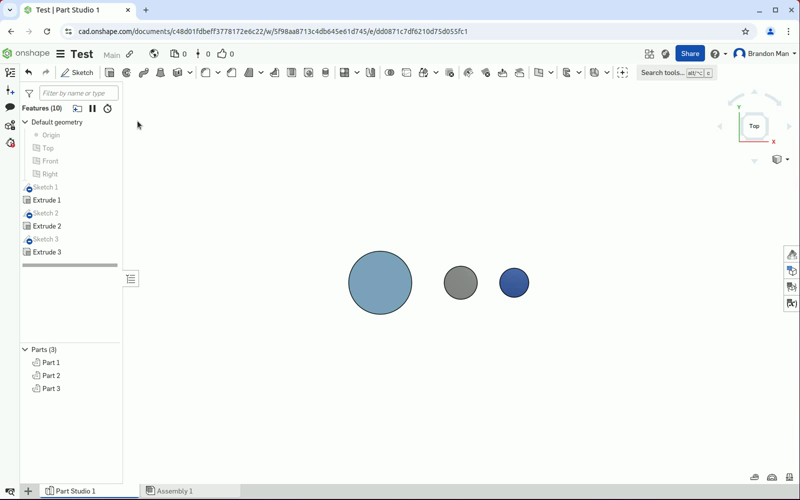
key(shift+h)
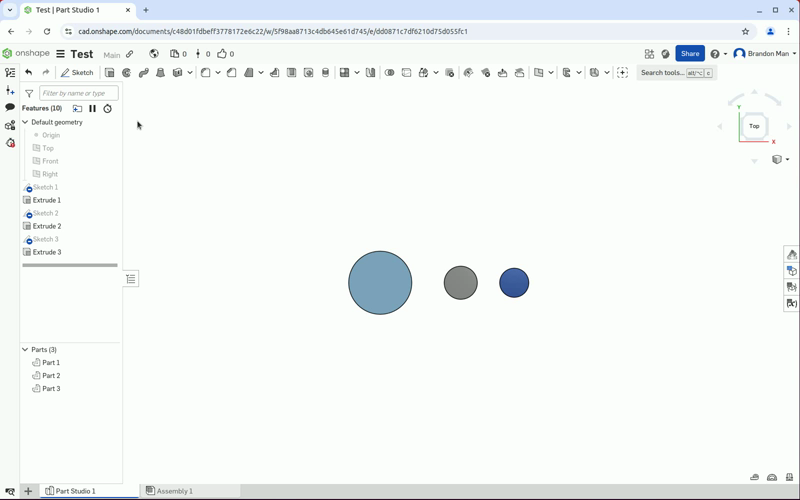
key(shift+h)
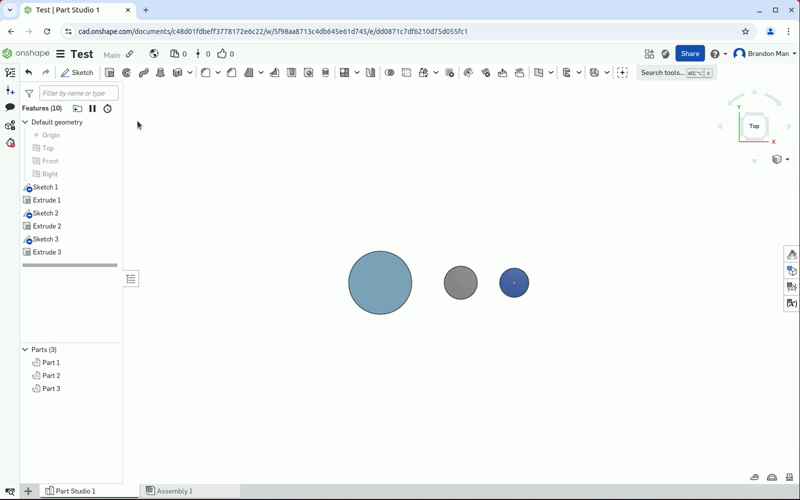
key(shift+7)
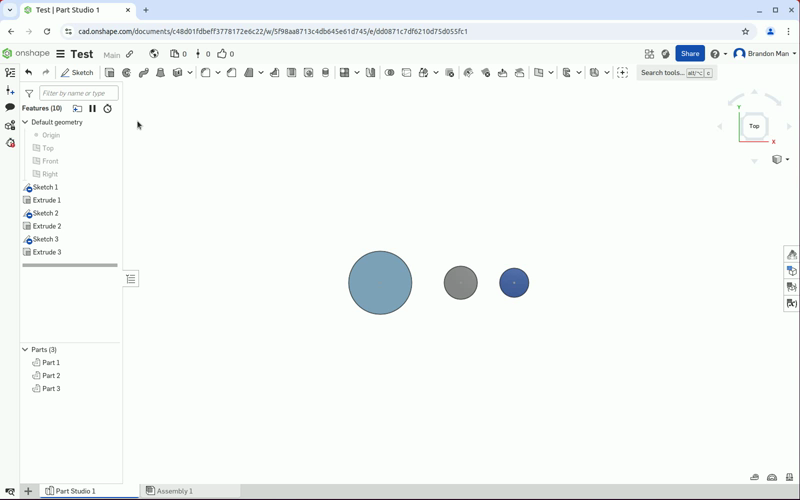
key(up, 3)
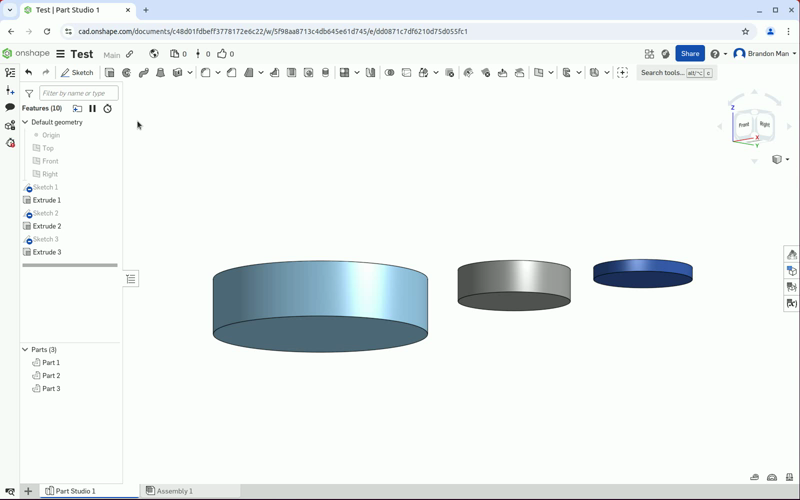
key(left, 3)
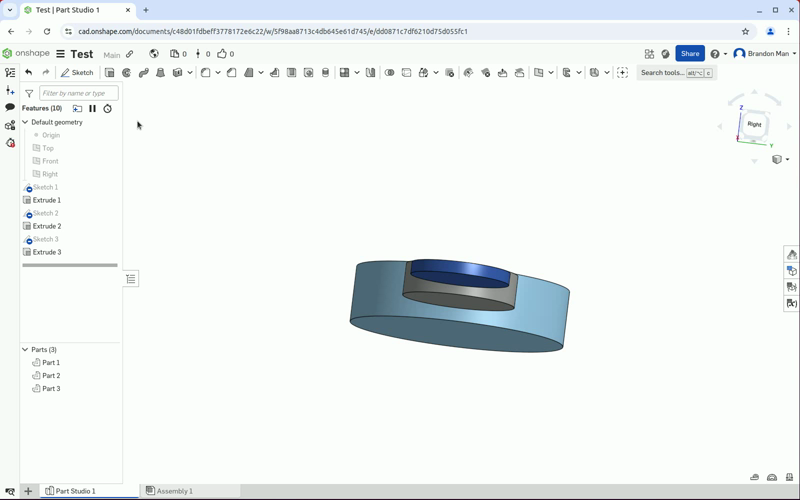
key(right, 3)
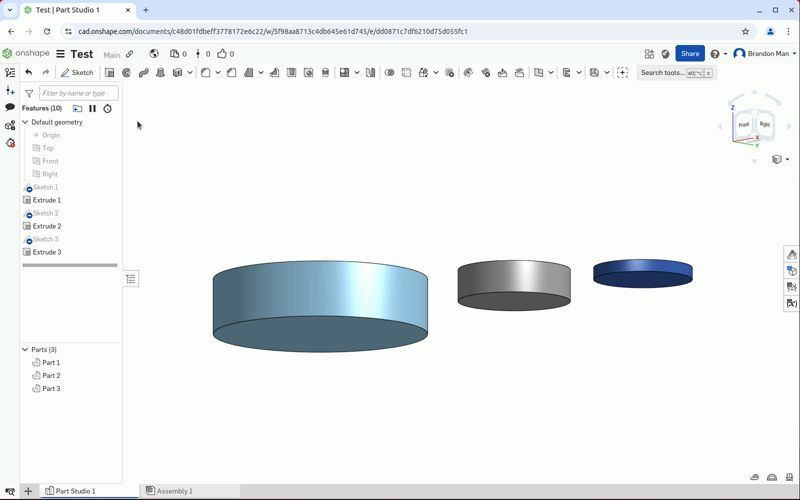
key(down, 3)
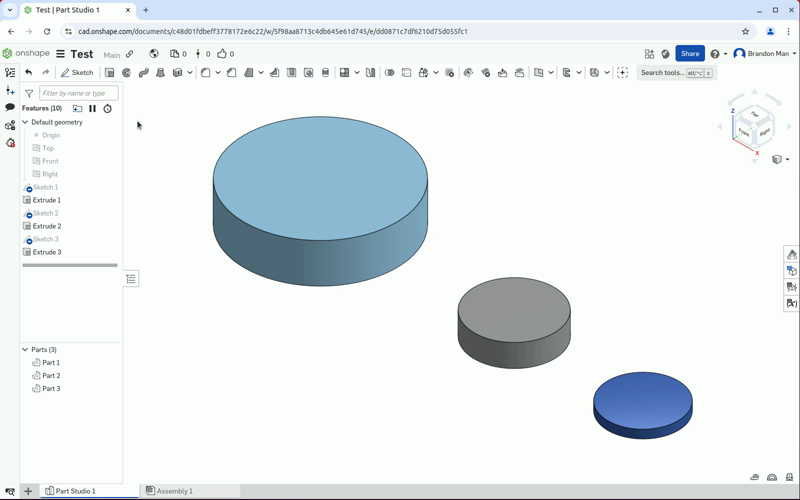
mouse_move(73, 189)
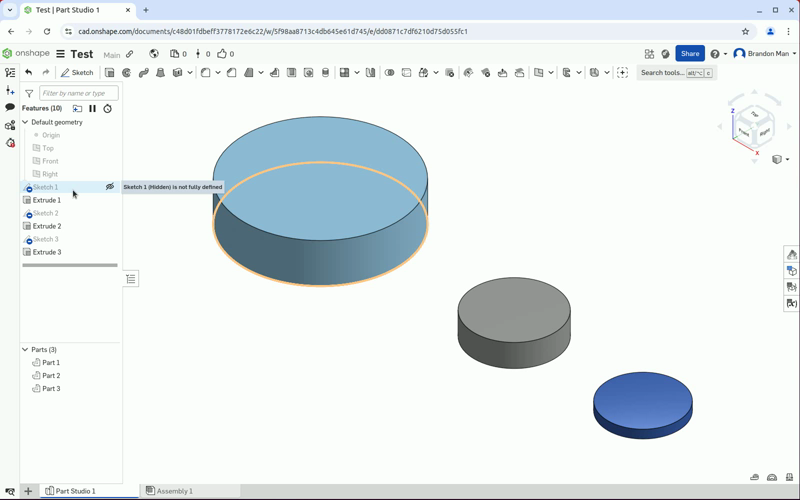
click(73, 189)